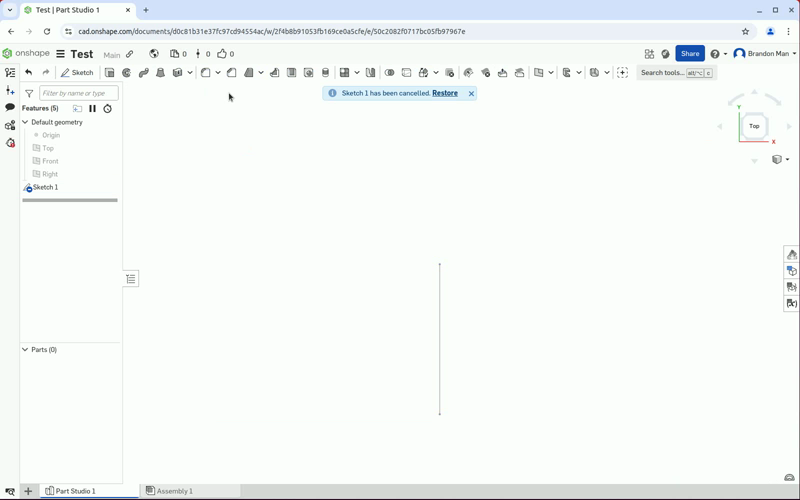
key(shift+h)
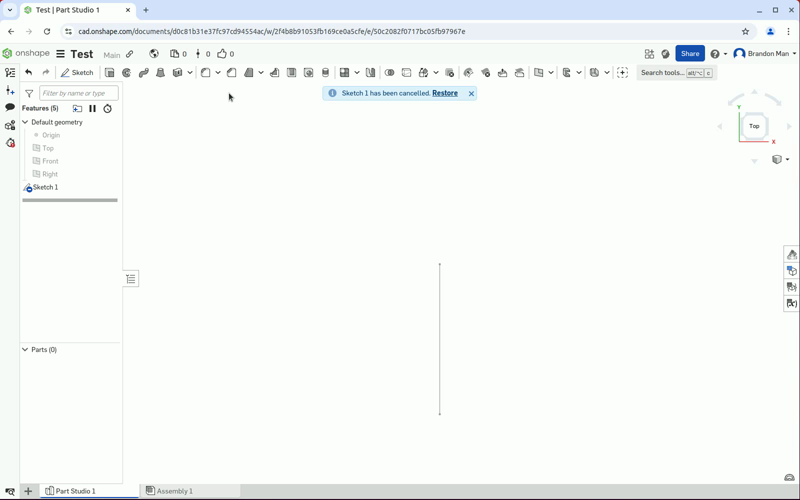
key(shift+s)
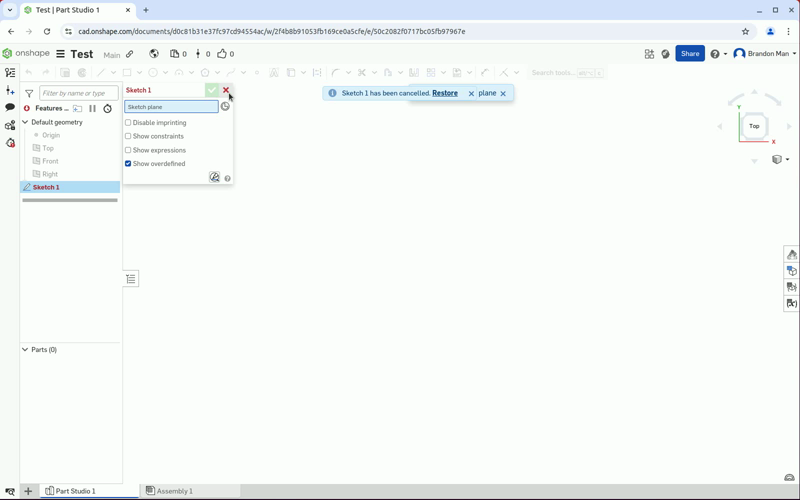
mouse_move(73, 150)
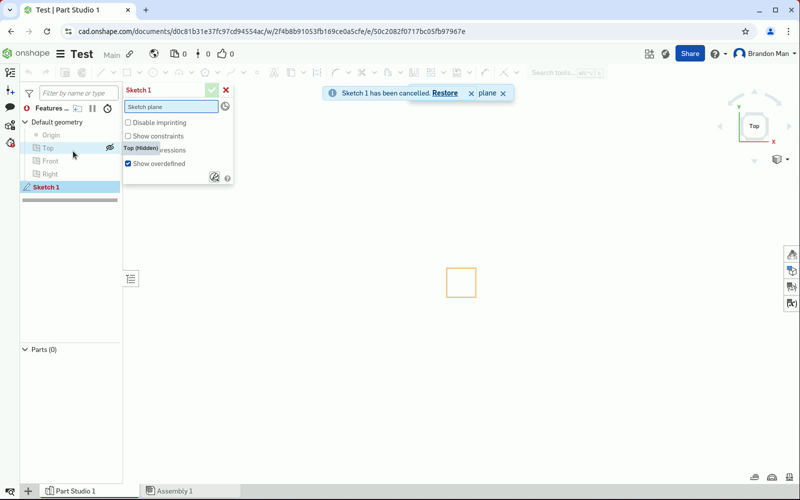
click(73, 150)
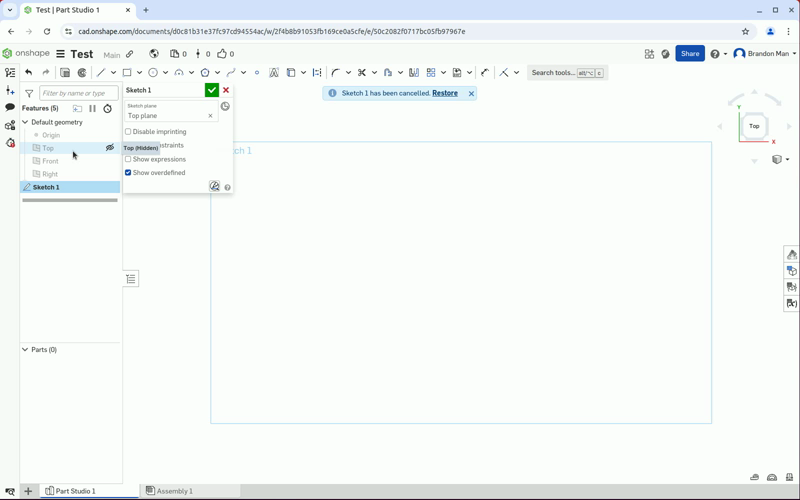
mouse_move(73, 352)
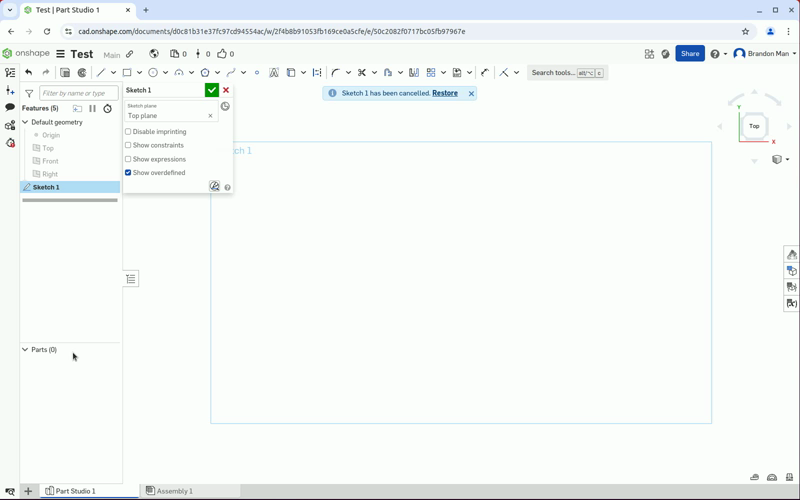
key(y)
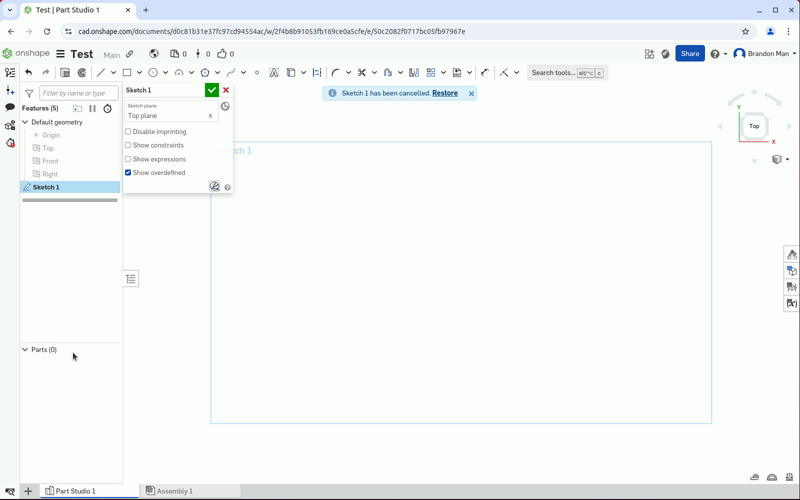
key(l)
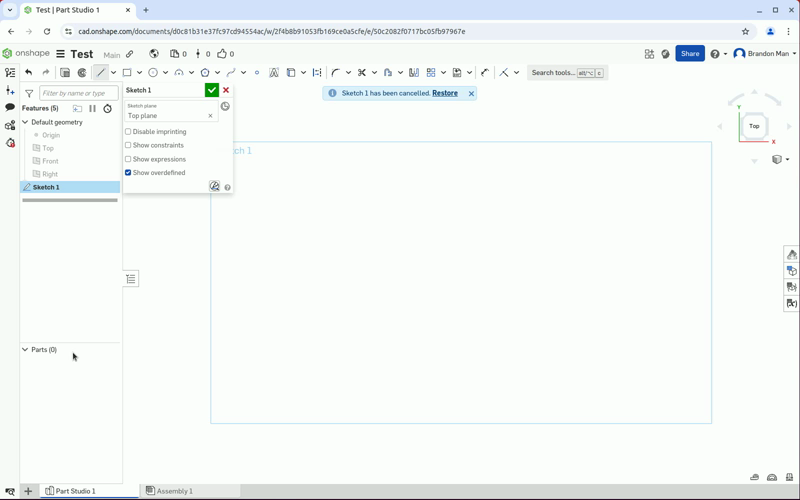
key_down(shift)
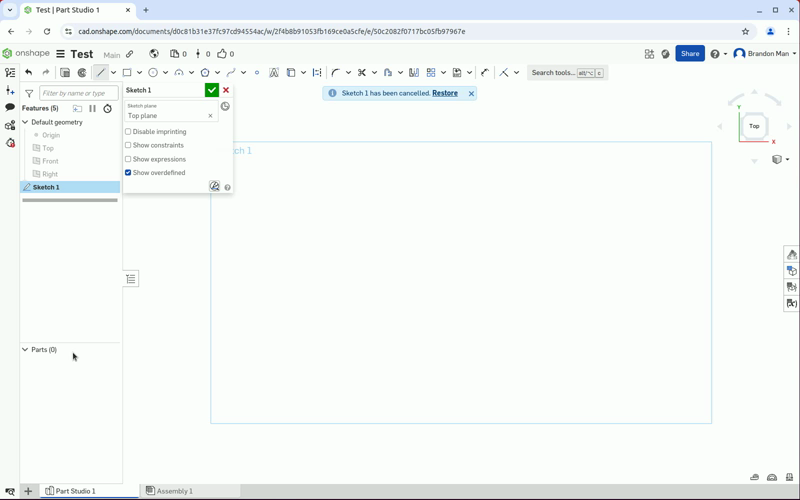
mouse_move(460, 282)
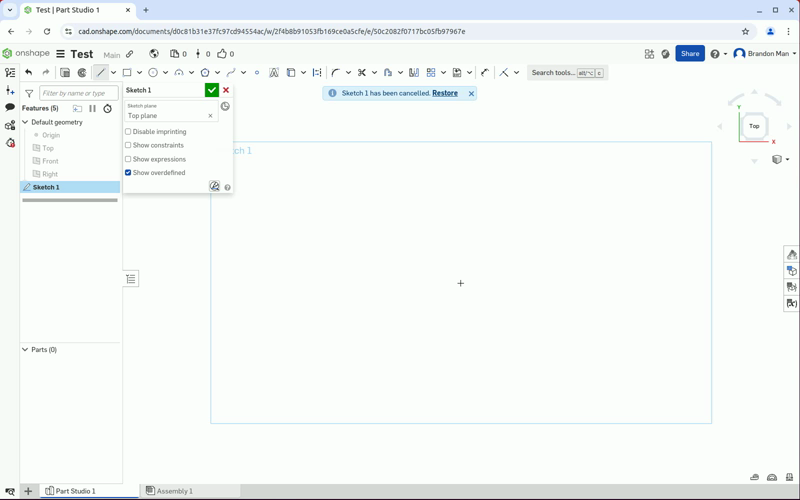
click(460, 282)
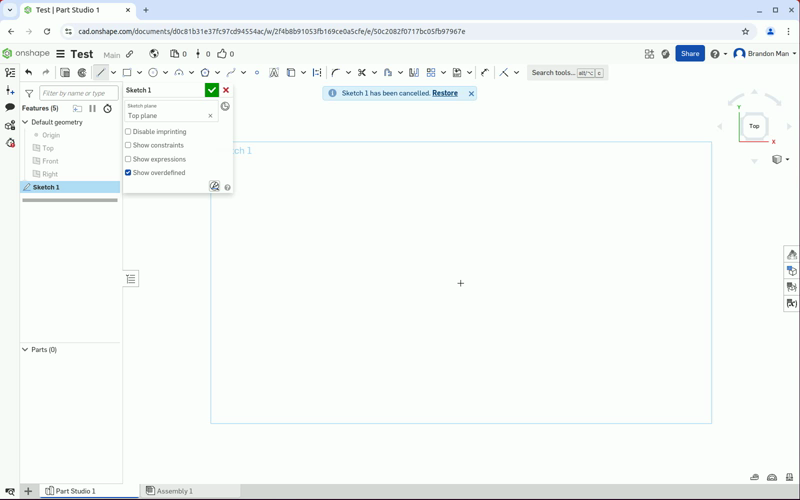
key_up(shift)
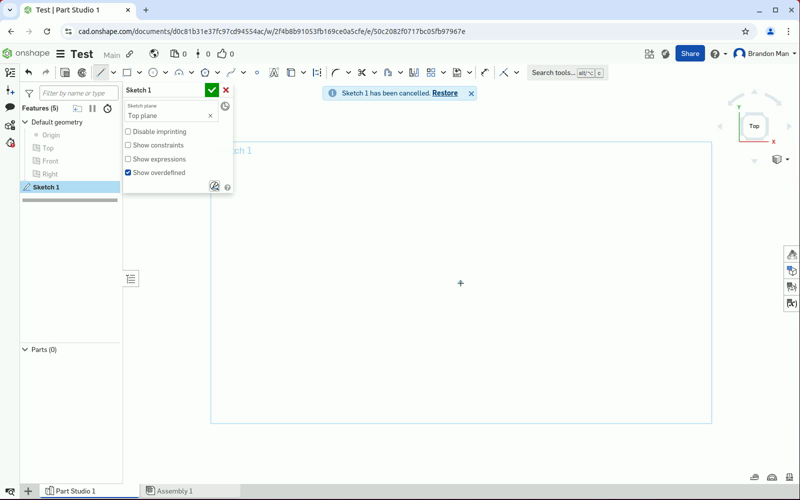
key_down(shift)
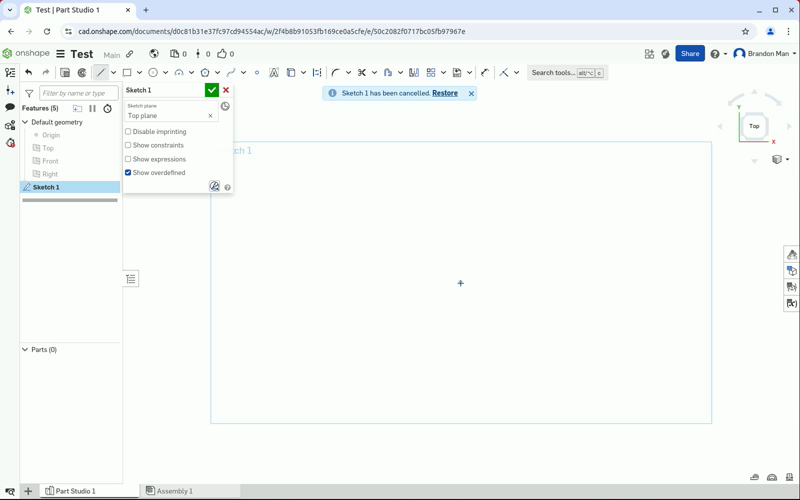
mouse_move(570, 282)
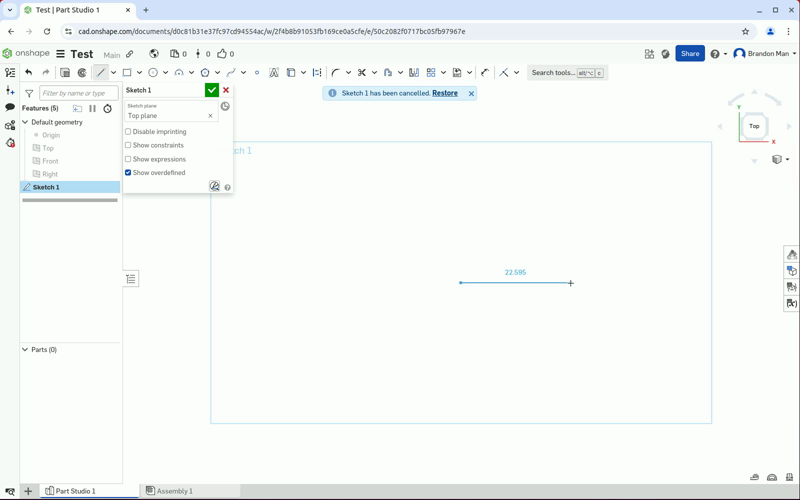
click(570, 282)
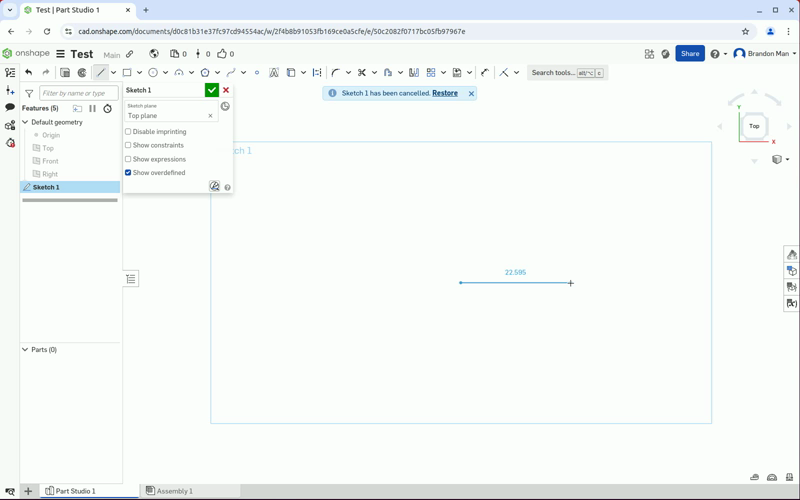
key_up(shift)
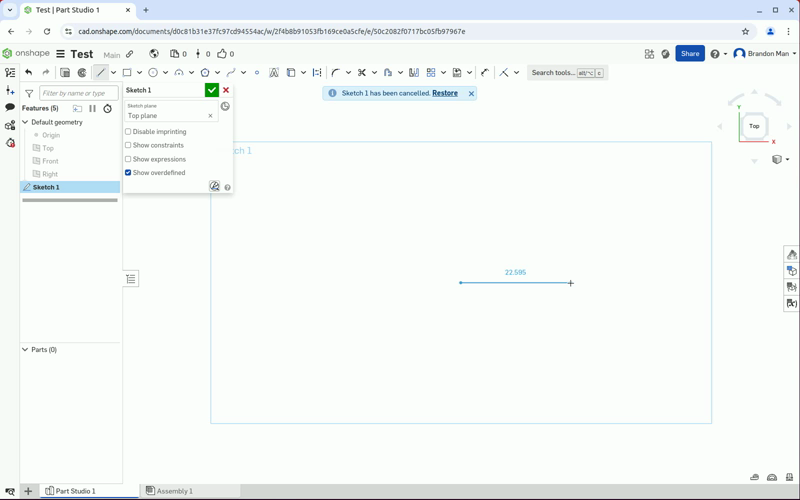
key_down(shift)
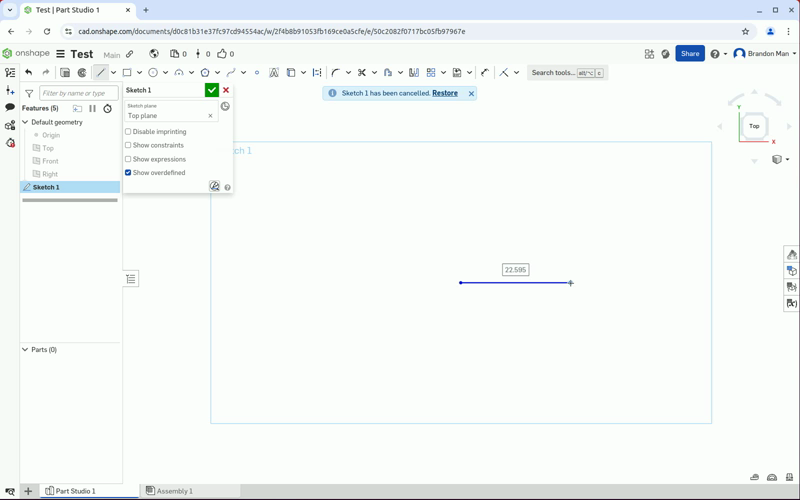
mouse_move(570, 170)
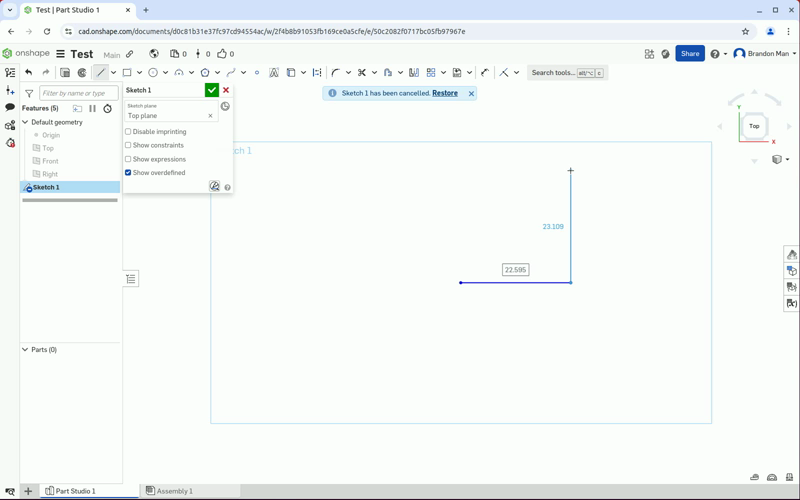
click(570, 170)
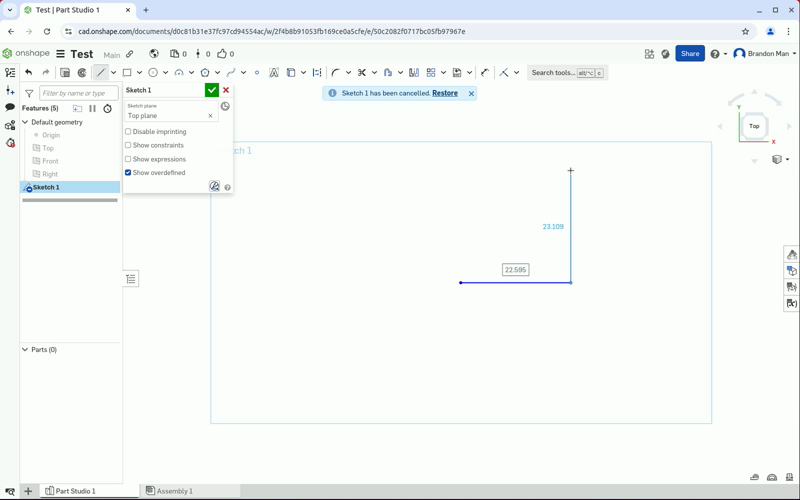
key_up(shift)
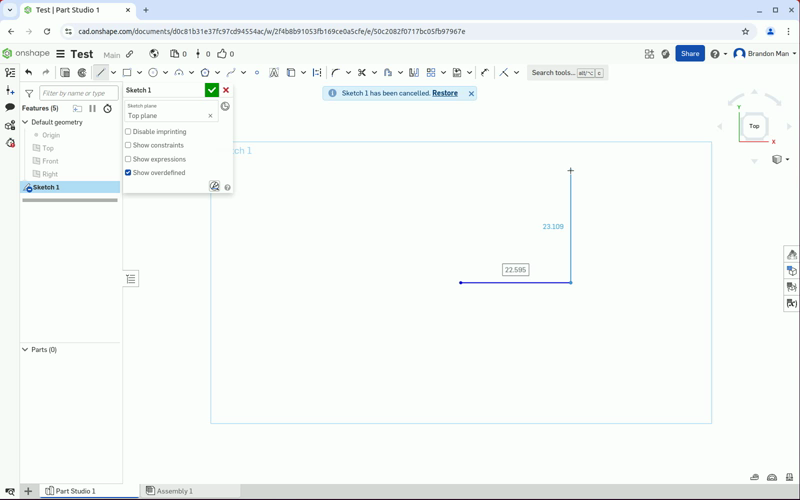
key_down(shift)
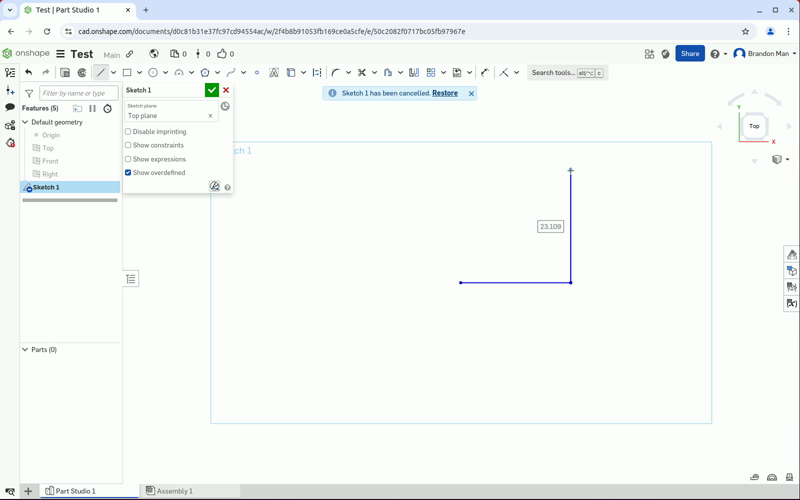
mouse_move(460, 170)
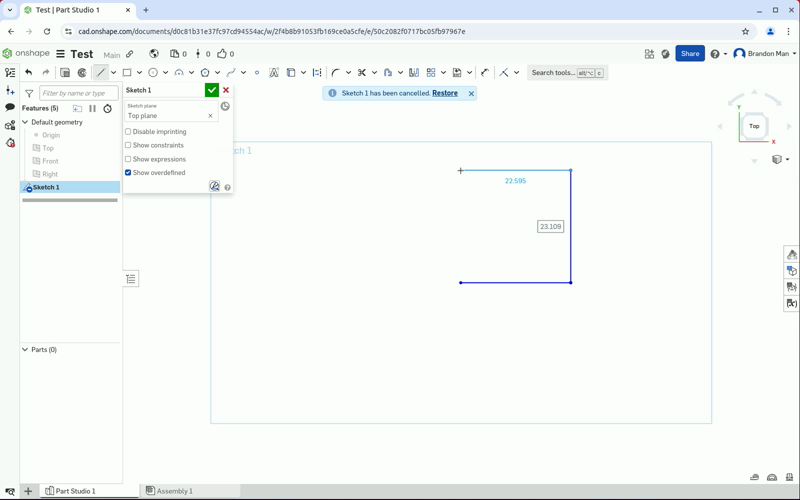
click(460, 170)
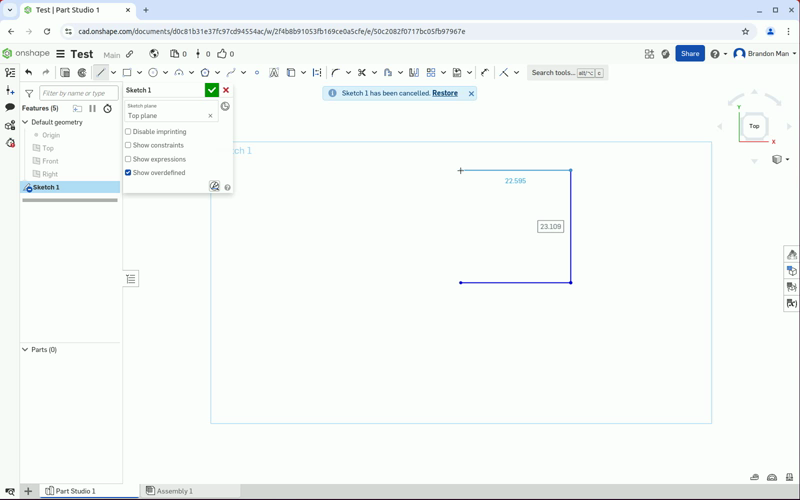
key_up(shift)
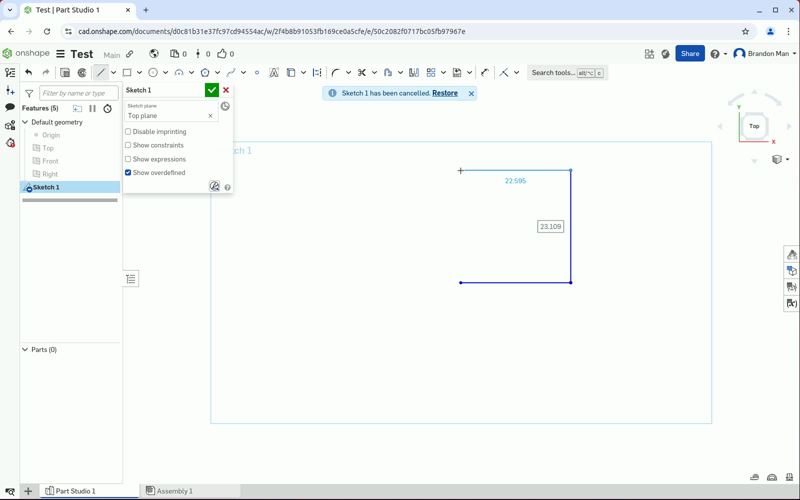
key_down(shift)
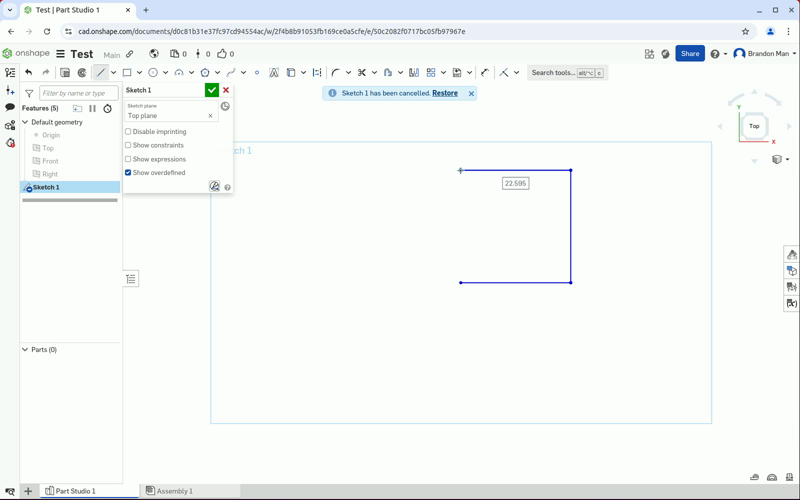
mouse_move(460, 282)
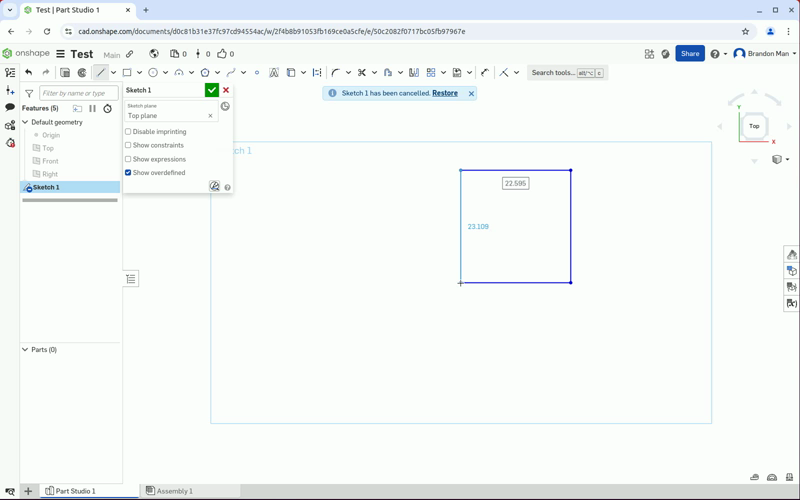
key_up(shift)
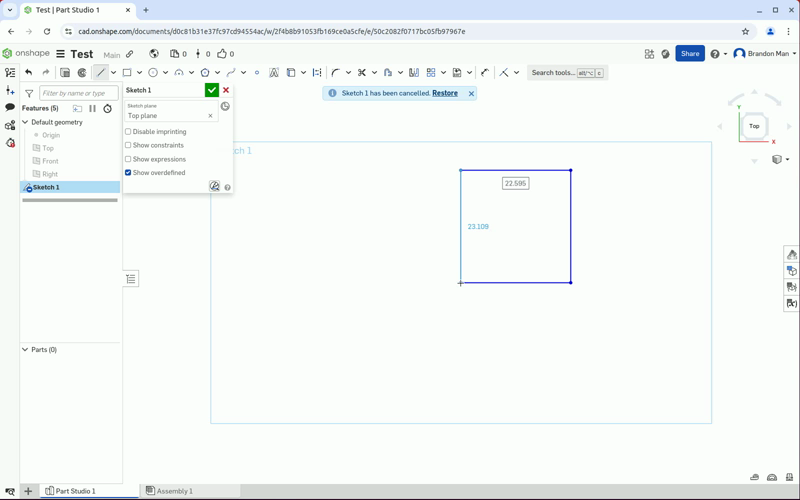
click(460, 282)
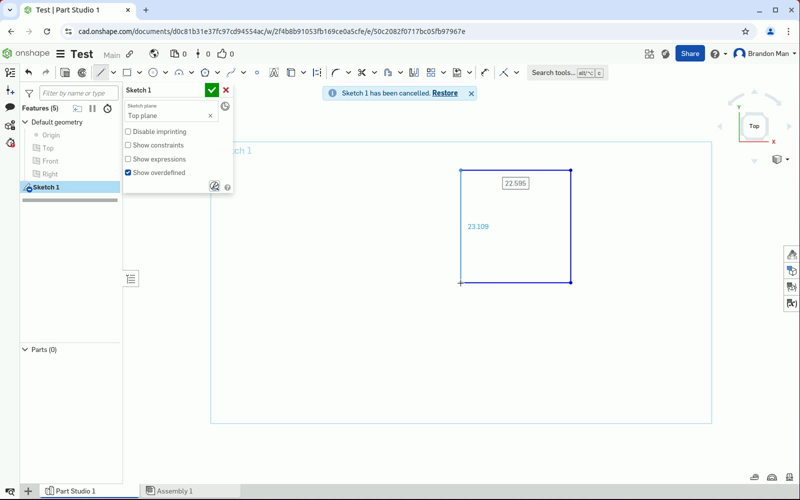
key(esc)
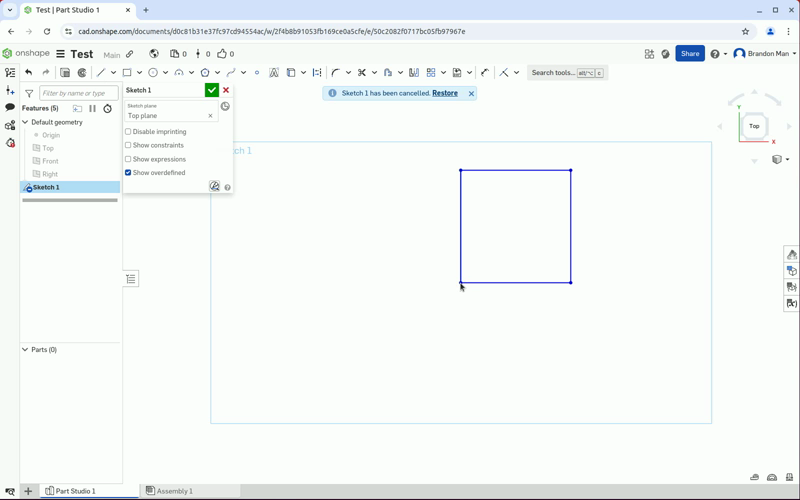
mouse_move(541, 194)
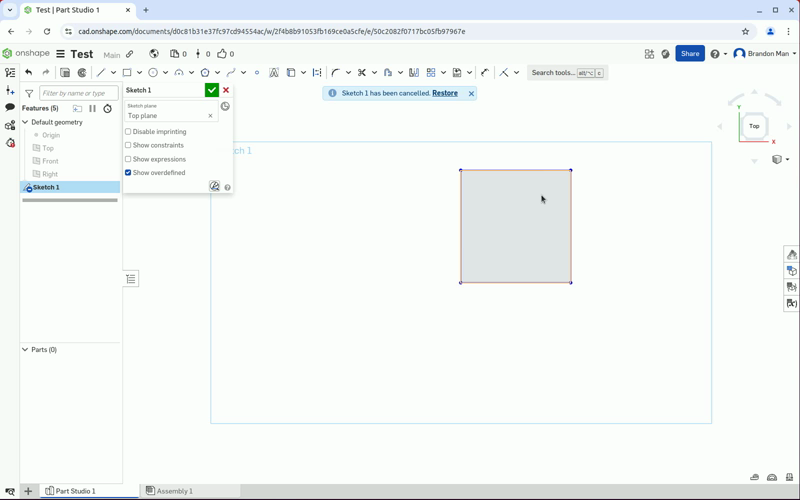
click(541, 194)
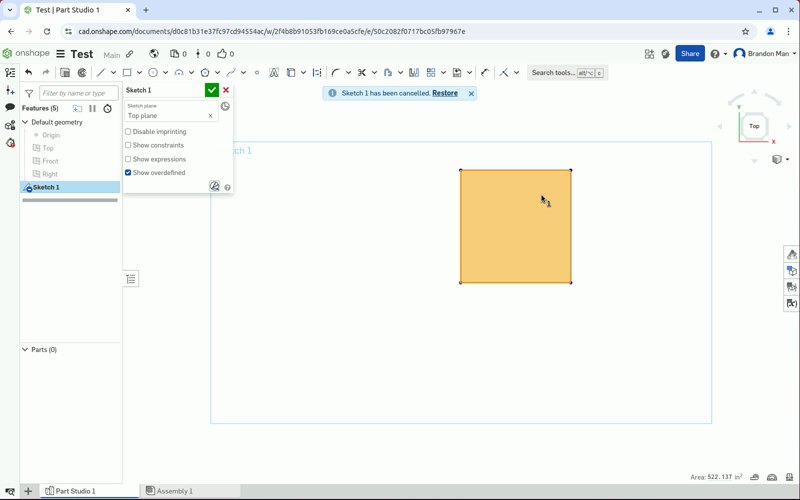
mouse_move(73, 352)
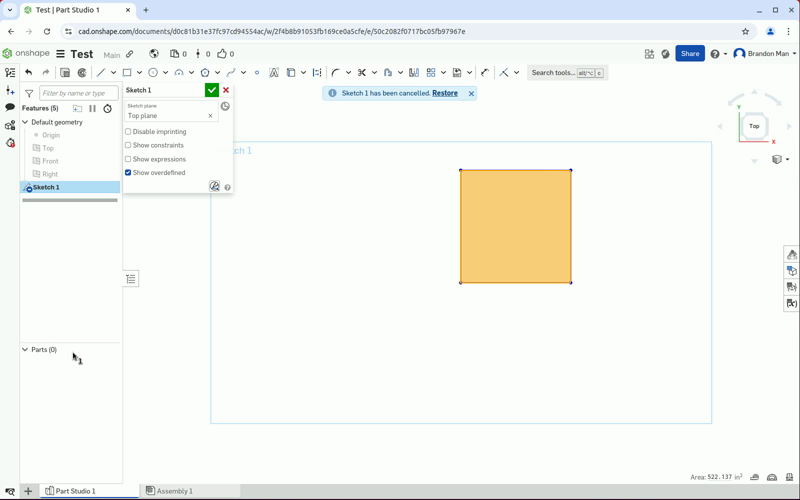
key(shift+y)
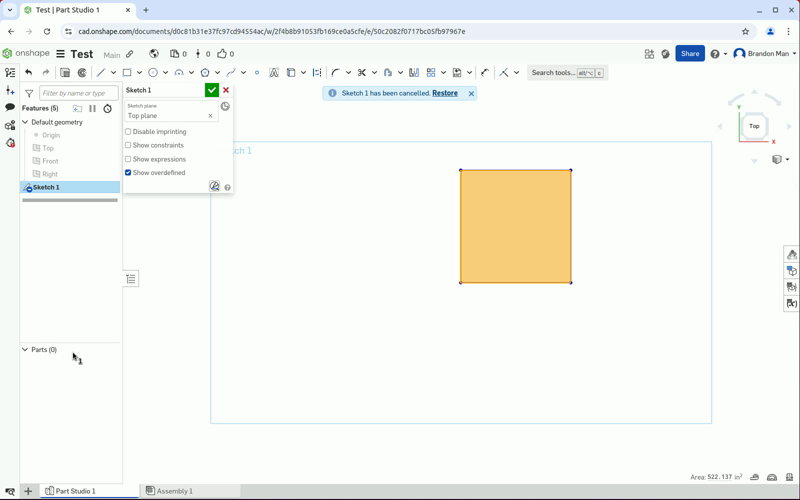
key(shift+e)
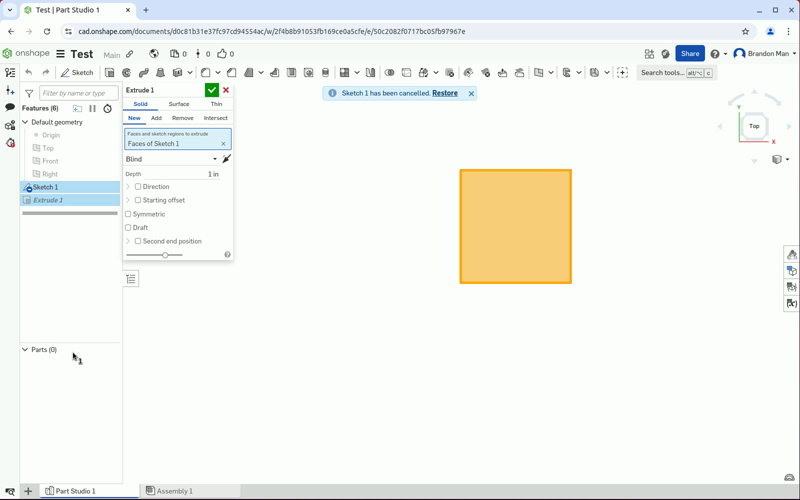
mouse_move(143, 106)
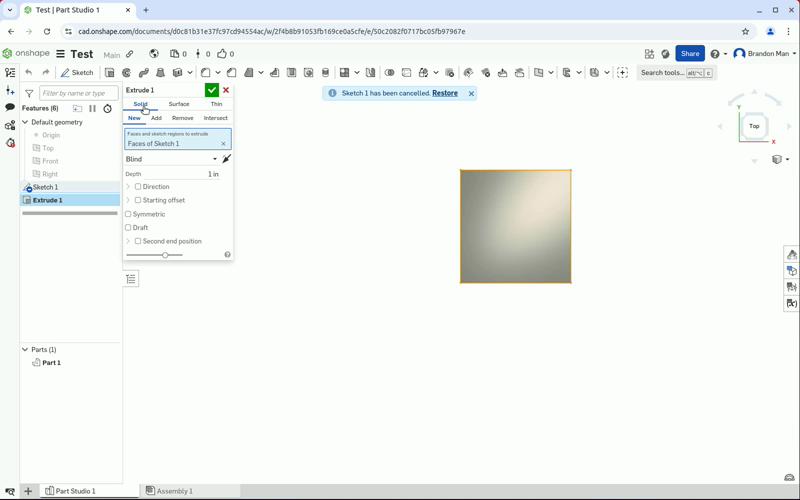
click(143, 106)
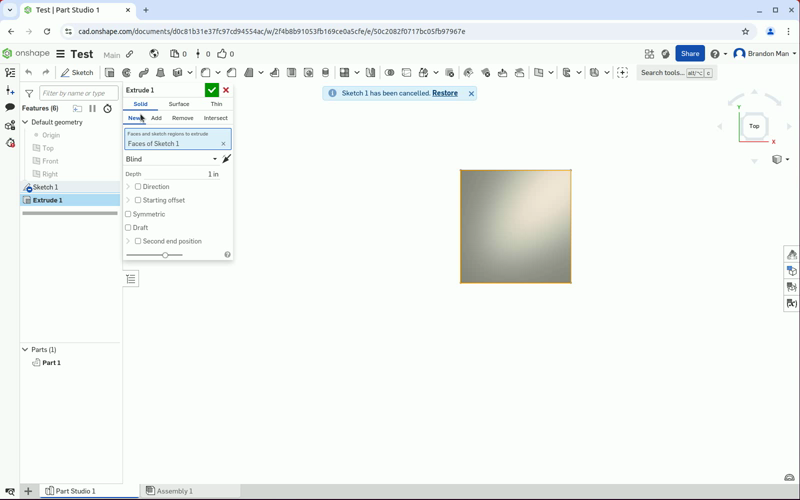
mouse_move(137, 120)
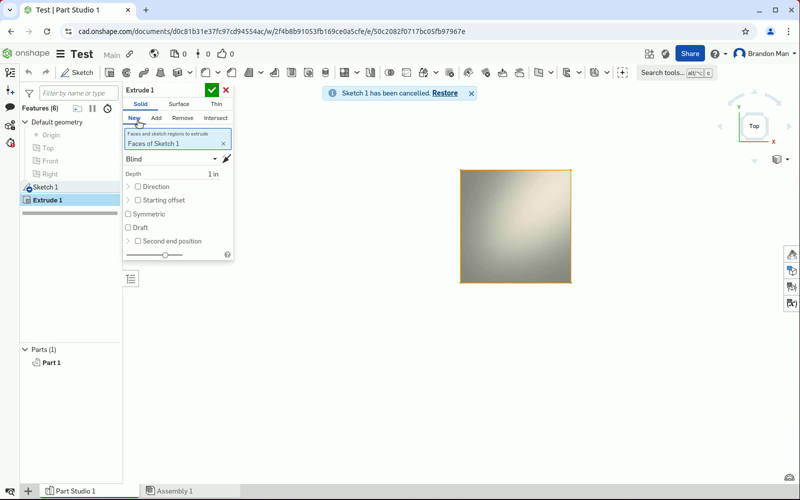
click(137, 120)
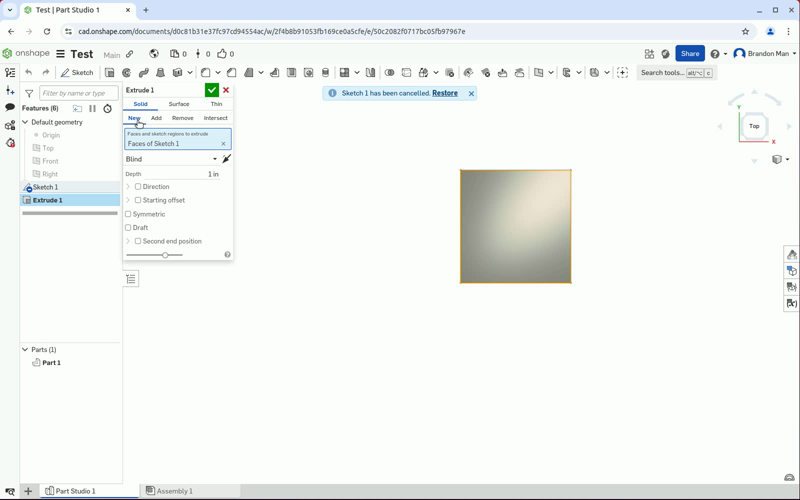
key(tab, 4)
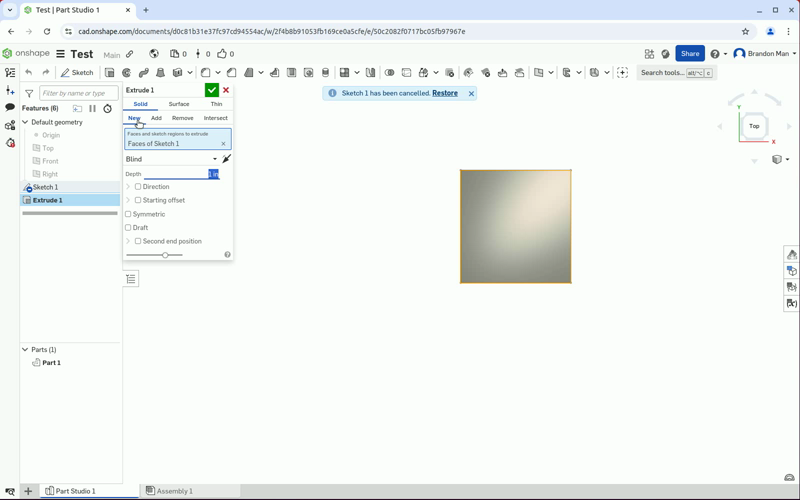
text(-16.128)
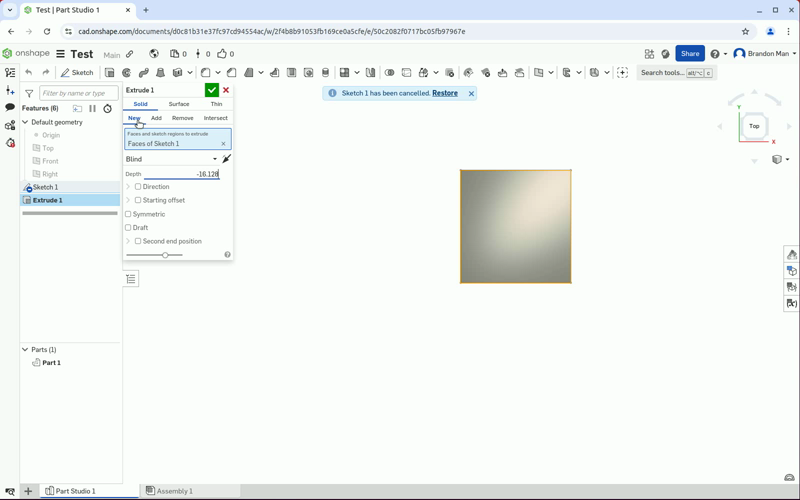
key(enter)
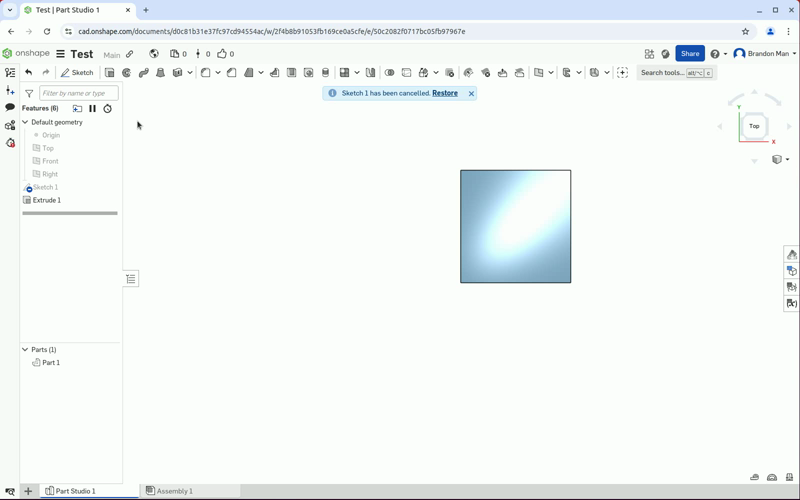
key(shift+h)
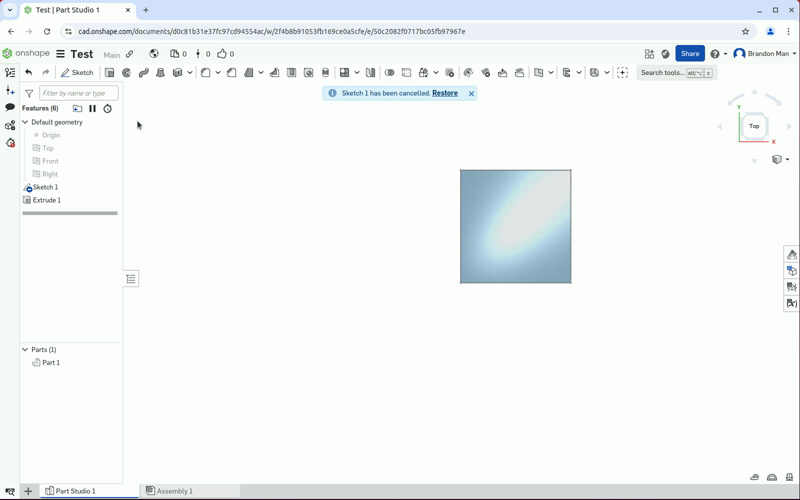
key(shift+h)
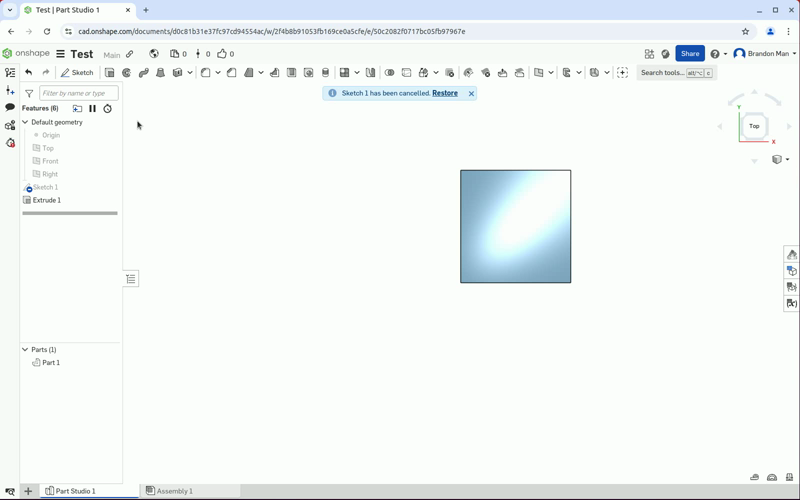
mouse_move(73, 189)
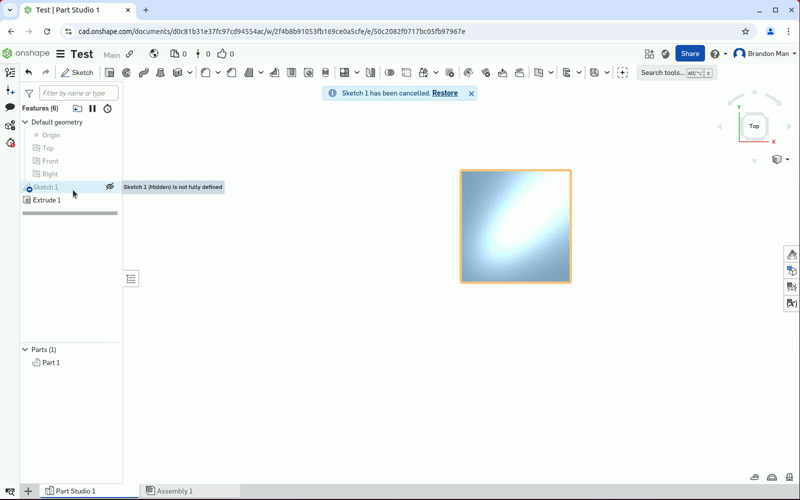
click(73, 189)
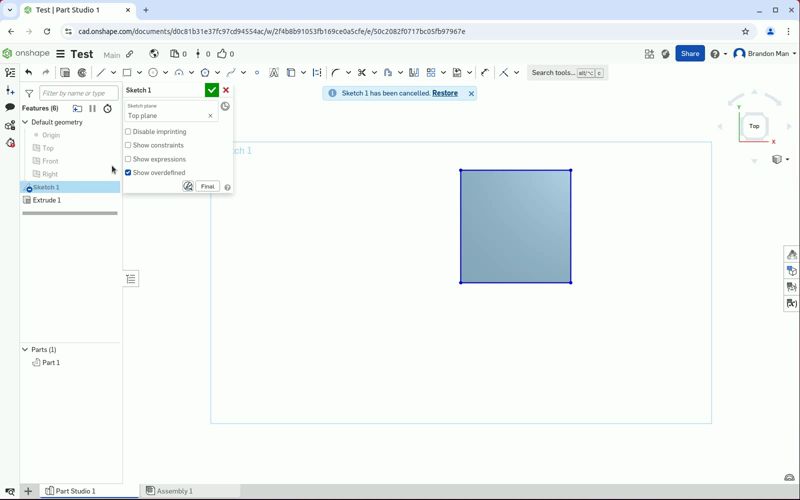
mouse_move(229, 92)
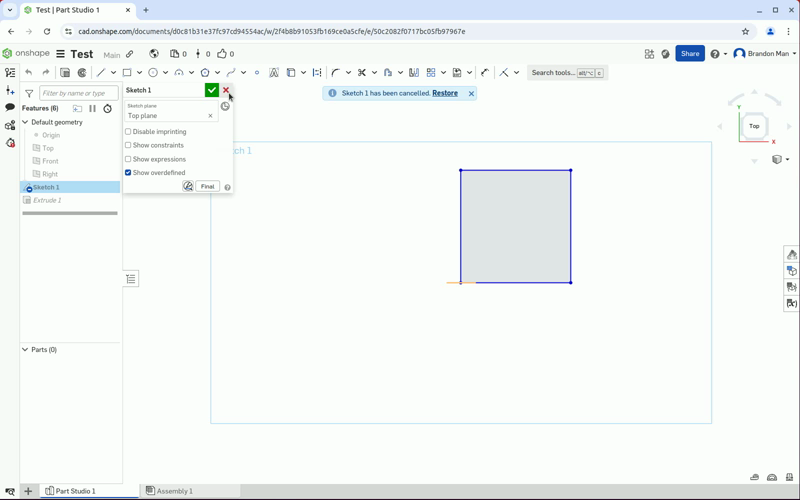
click(229, 92)
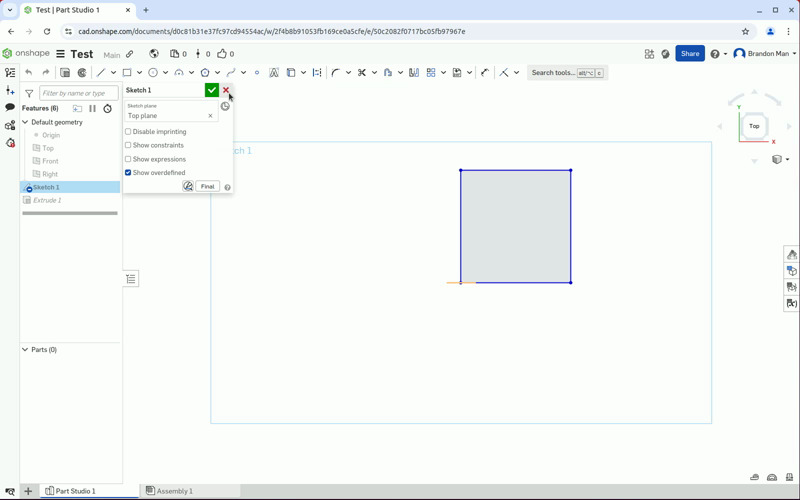
key(shift+s)
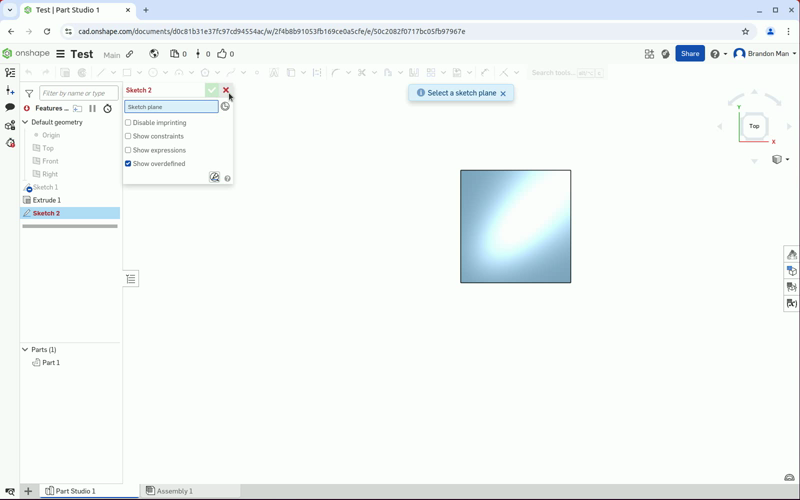
mouse_move(73, 150)
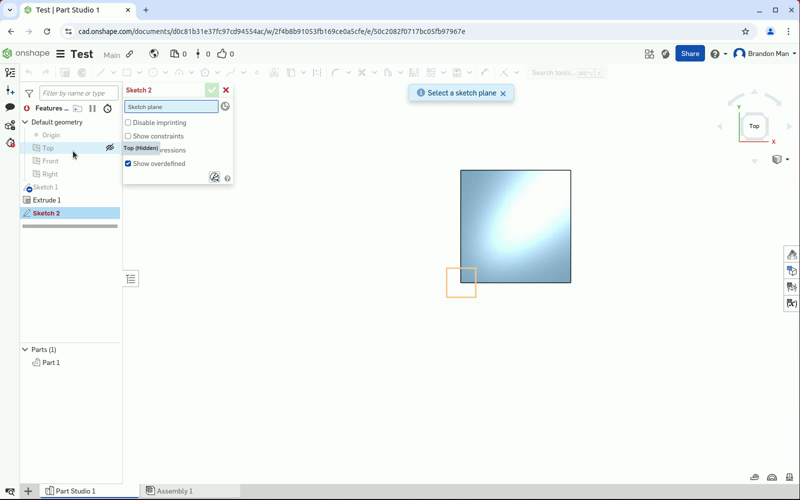
click(73, 150)
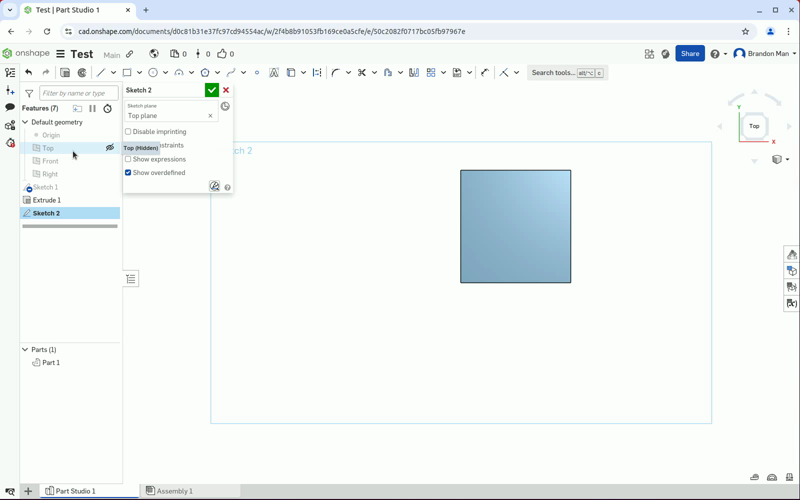
mouse_move(73, 352)
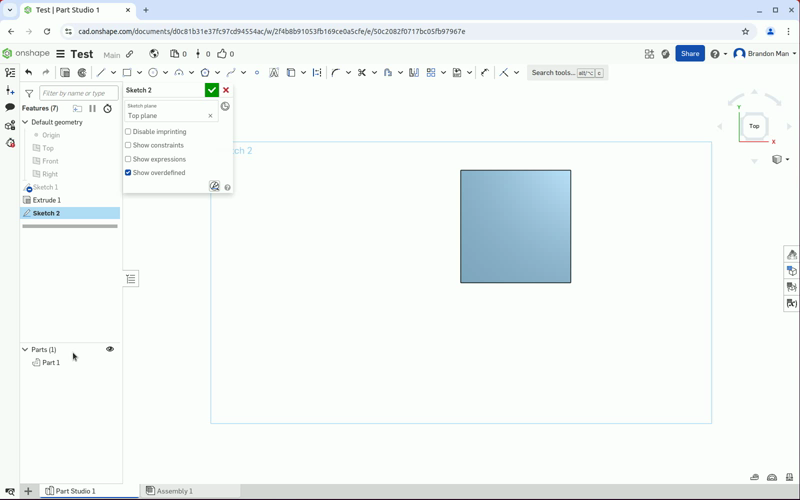
key(y)
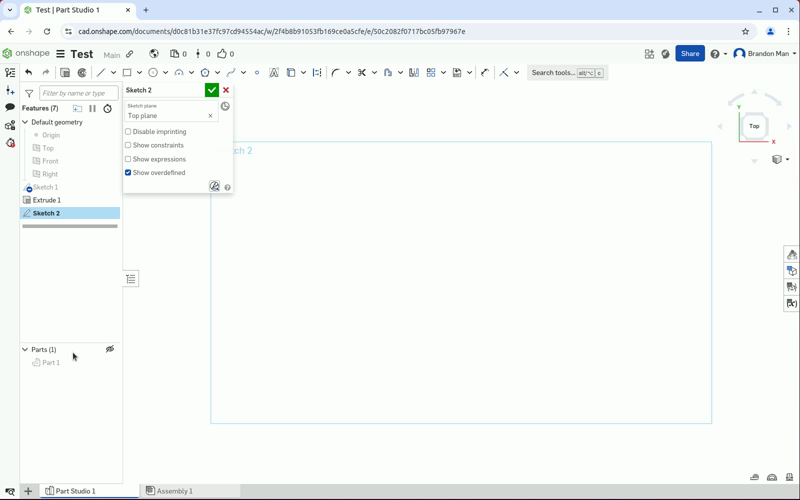
key(l)
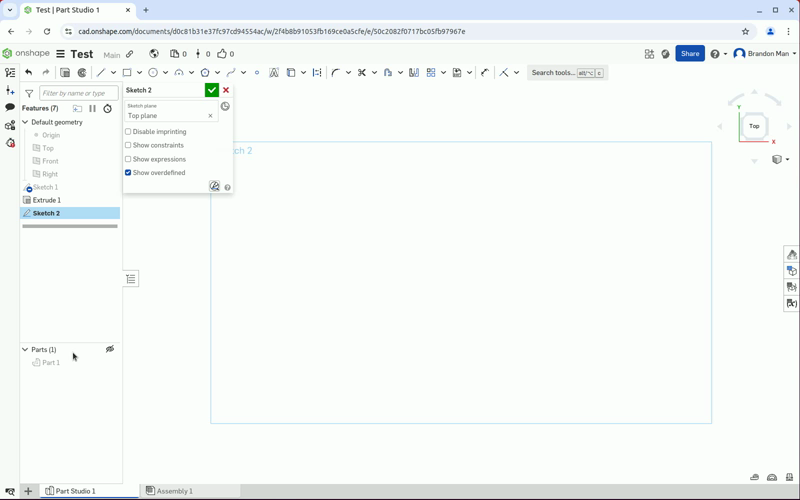
key_down(shift)
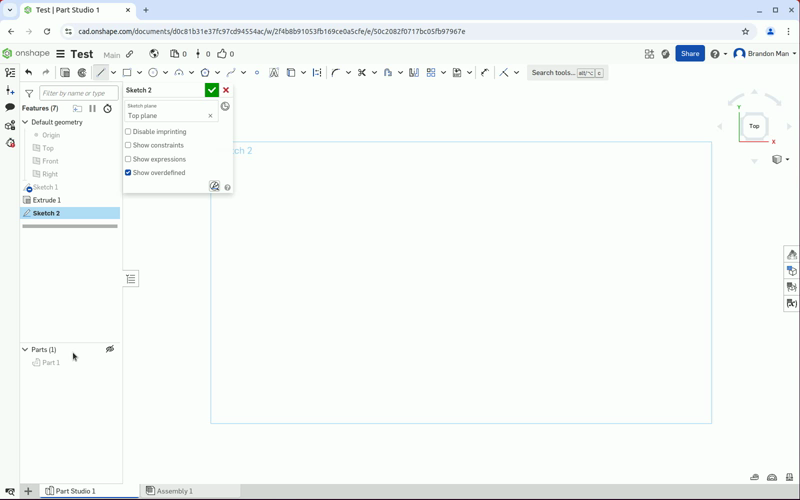
mouse_move(487, 239)
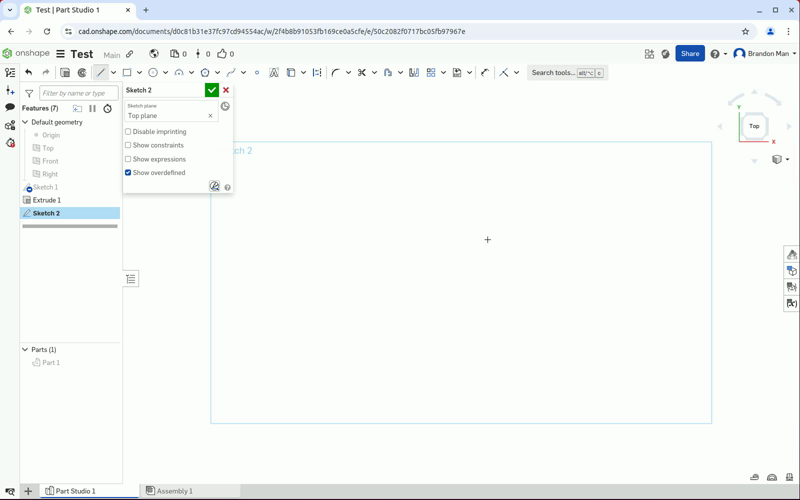
click(487, 239)
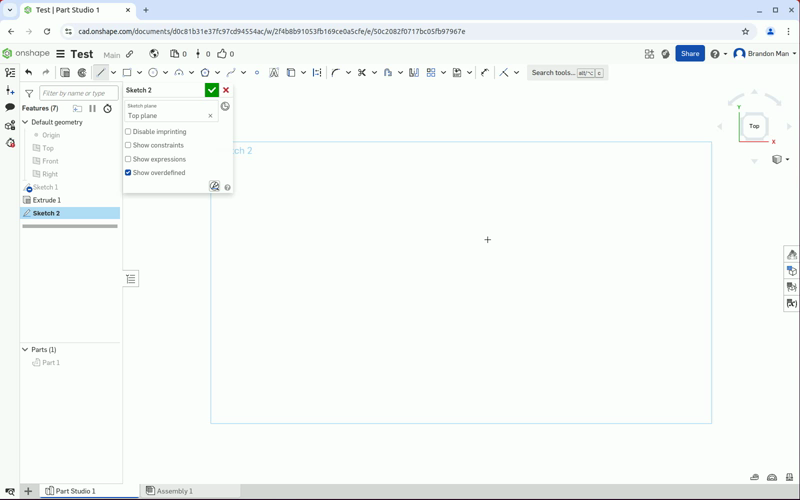
key_up(shift)
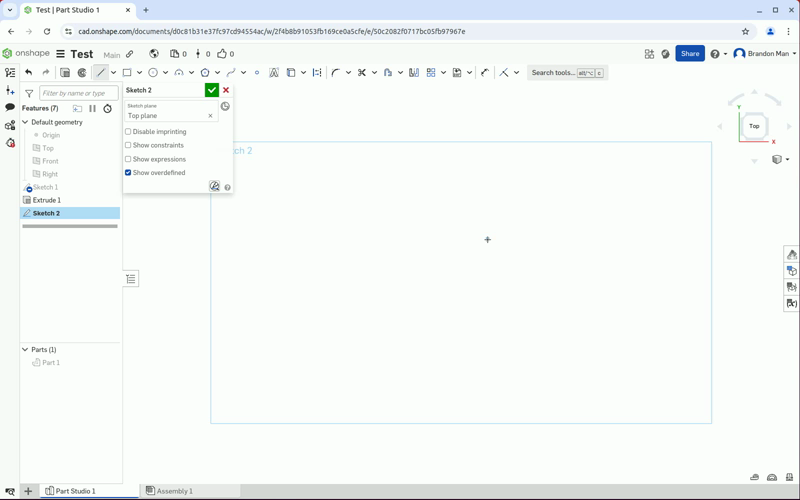
key_down(shift)
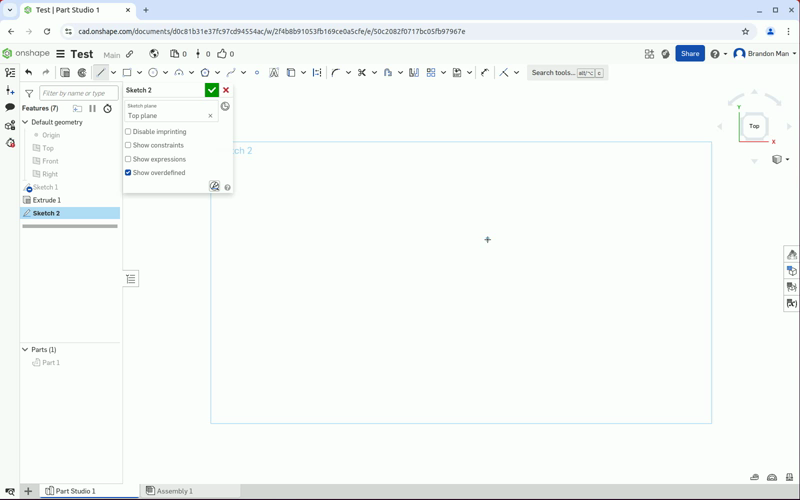
mouse_move(517, 239)
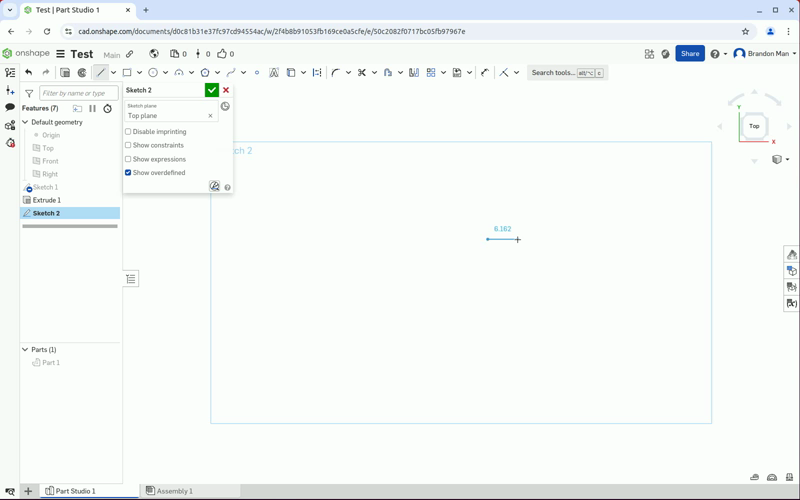
mouse_move(543, 239)
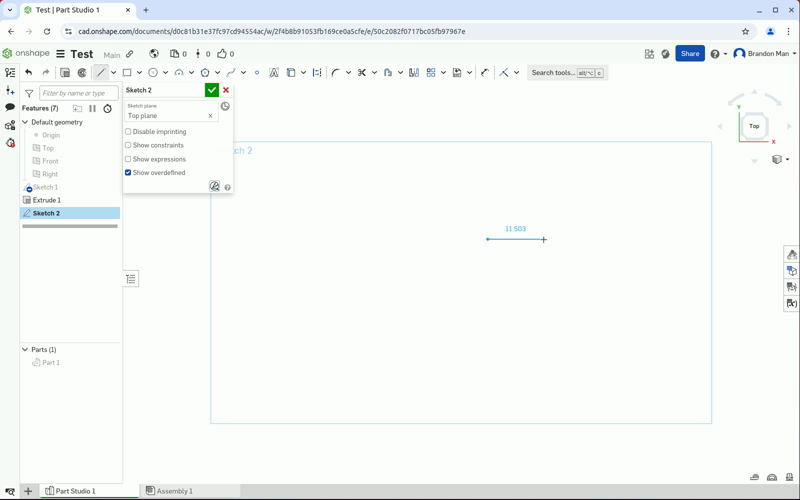
click(543, 239)
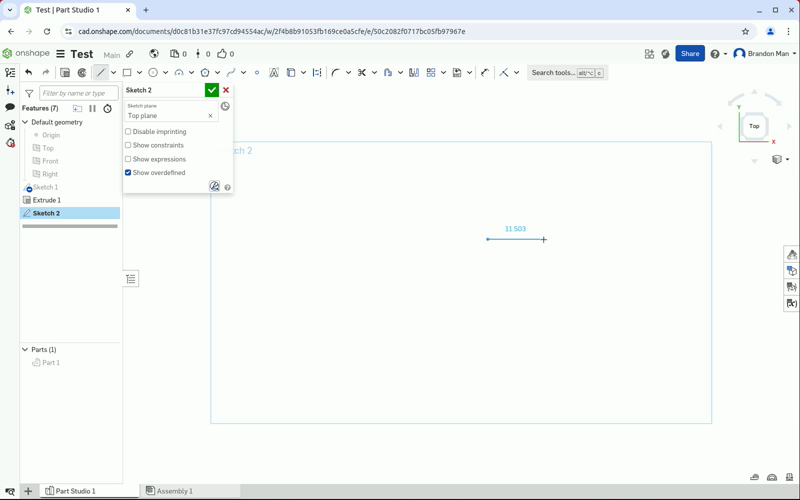
key_up(shift)
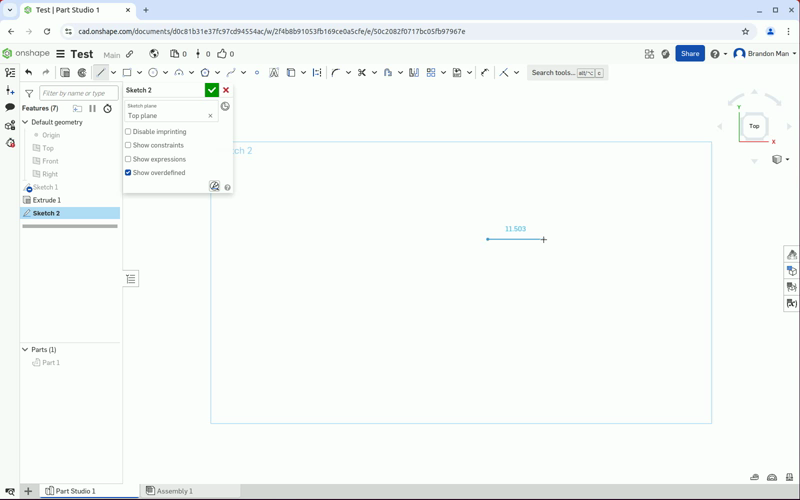
key_down(shift)
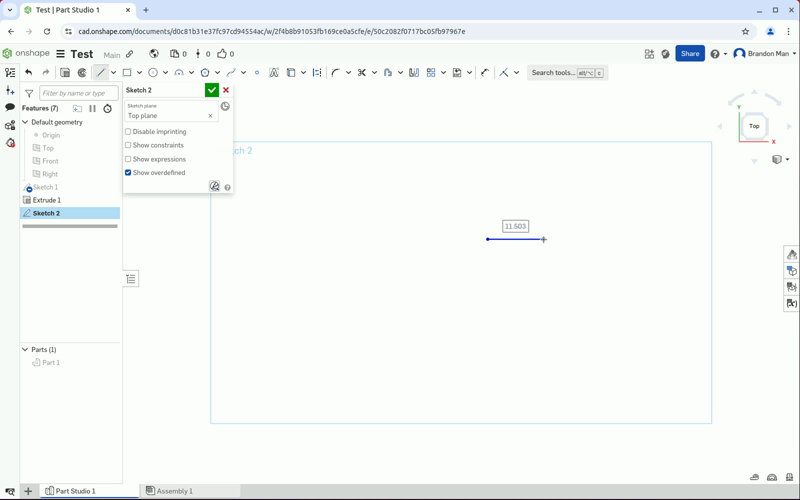
mouse_move(573, 239)
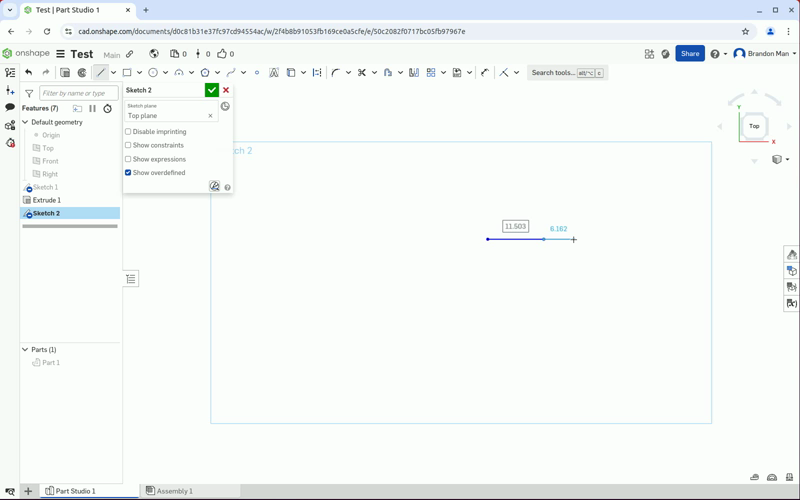
mouse_move(543, 212)
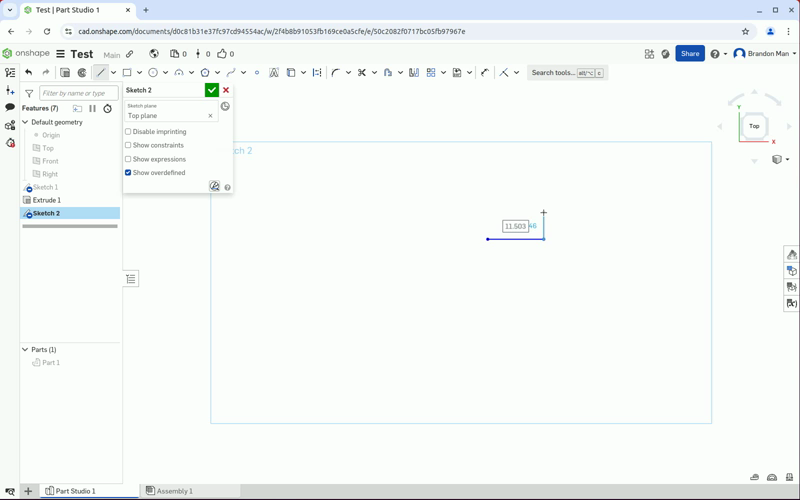
click(543, 212)
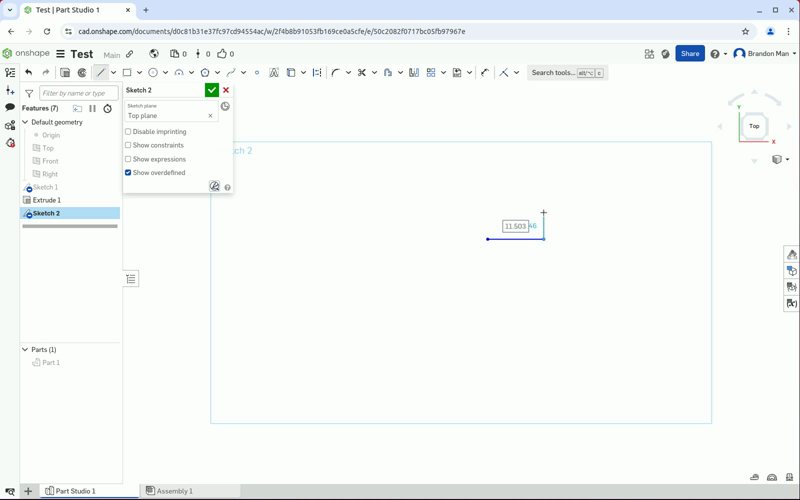
key_up(shift)
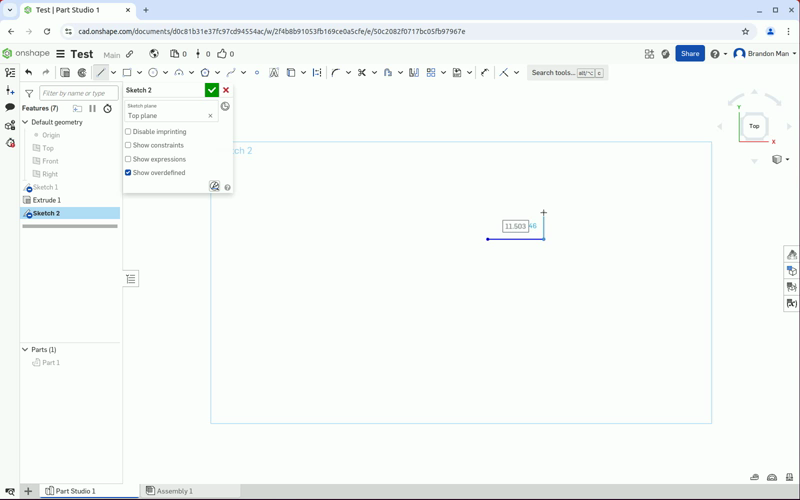
key_down(shift)
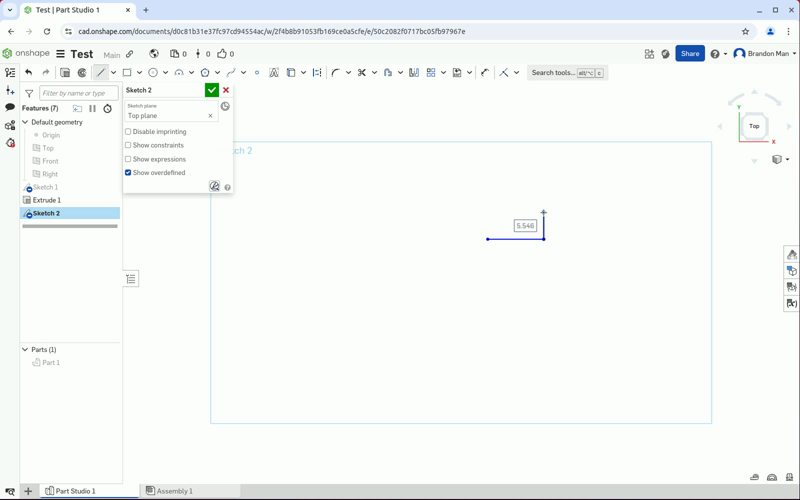
mouse_move(573, 212)
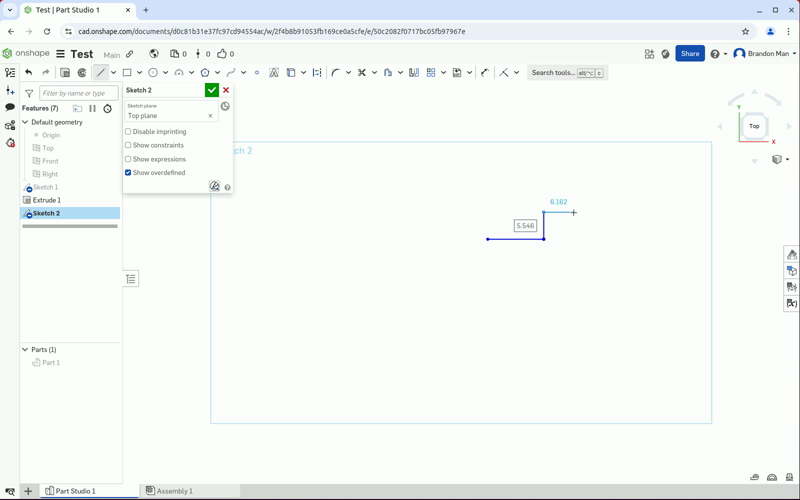
mouse_move(487, 212)
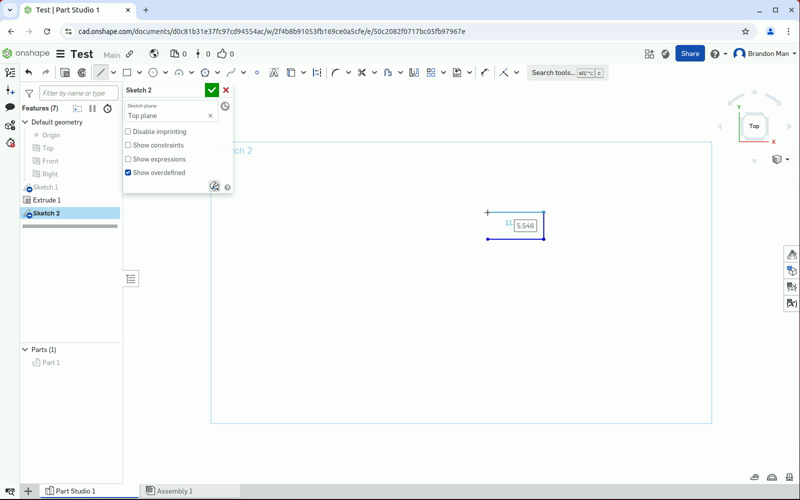
click(487, 212)
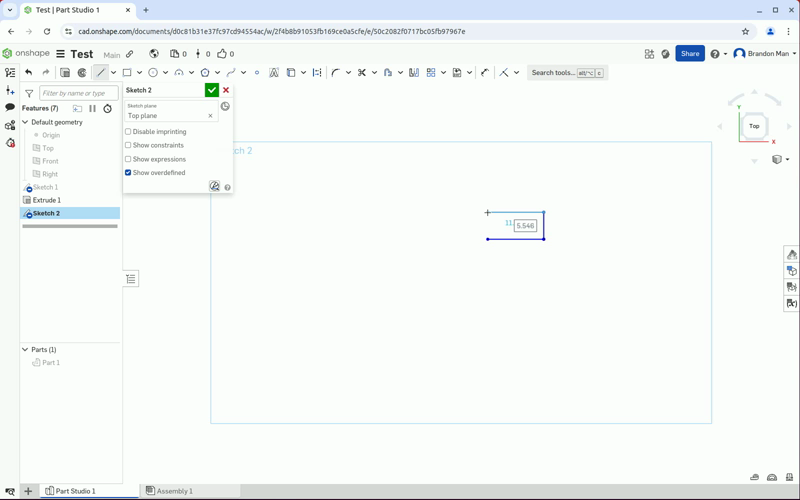
key_up(shift)
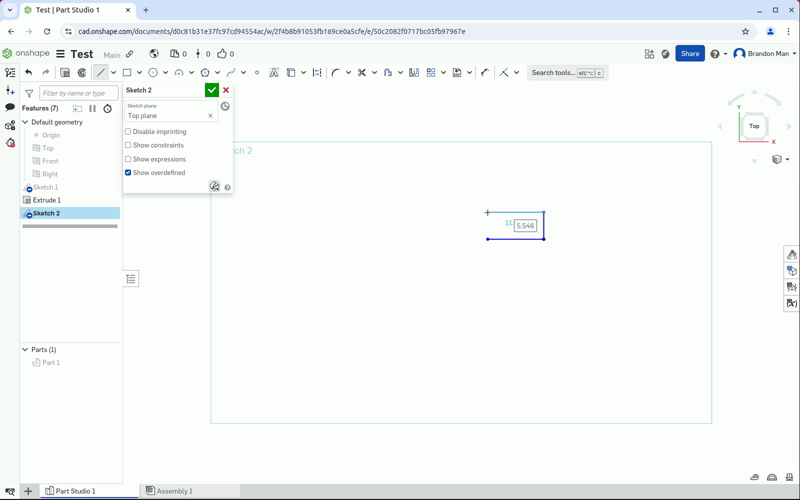
mouse_move(517, 212)
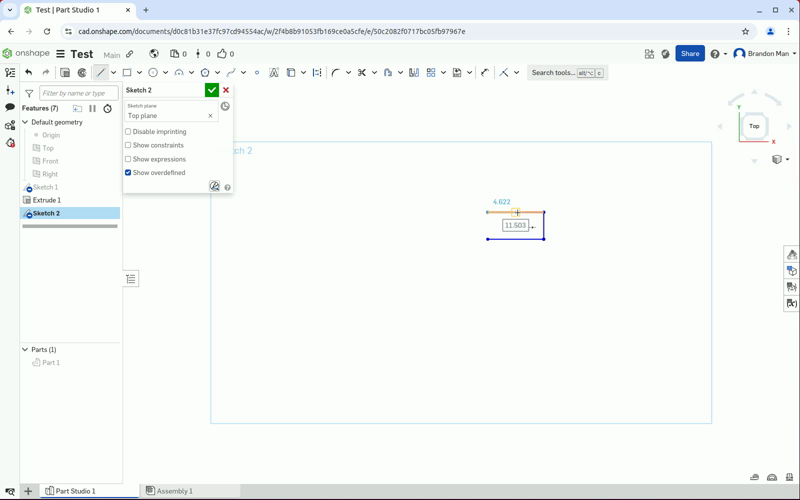
key_down(shift)
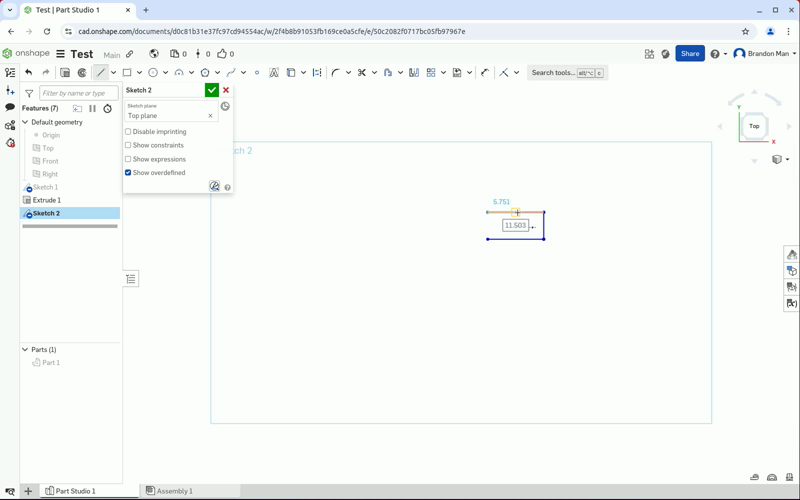
mouse_move(487, 239)
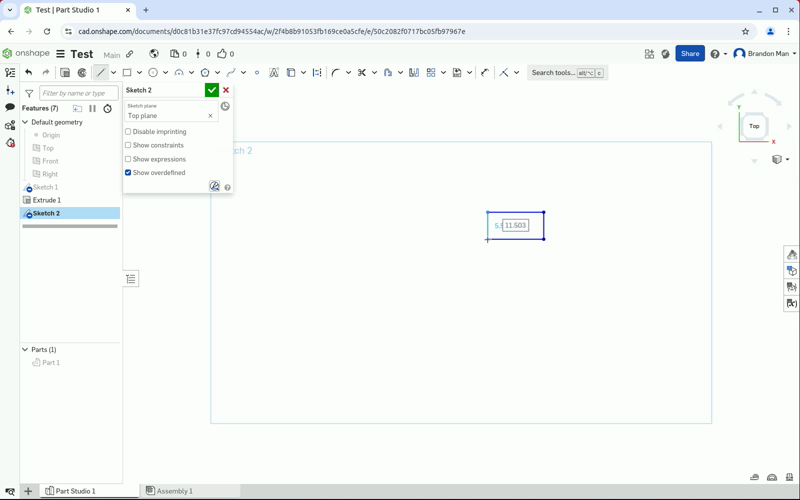
key_up(shift)
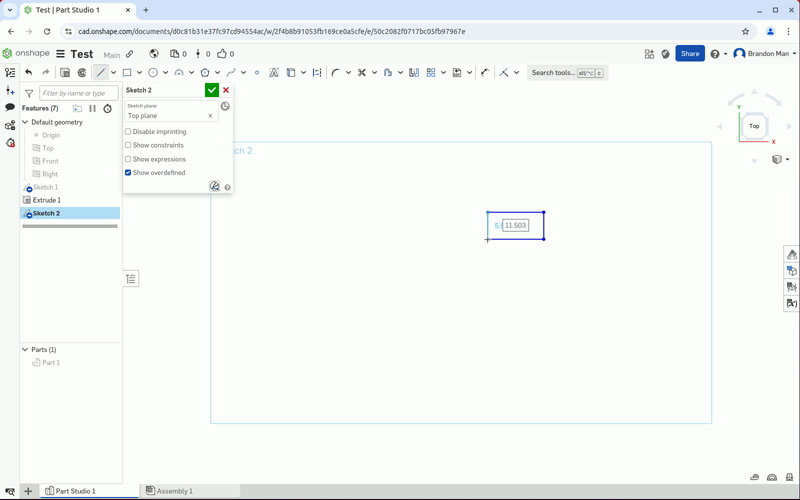
click(487, 239)
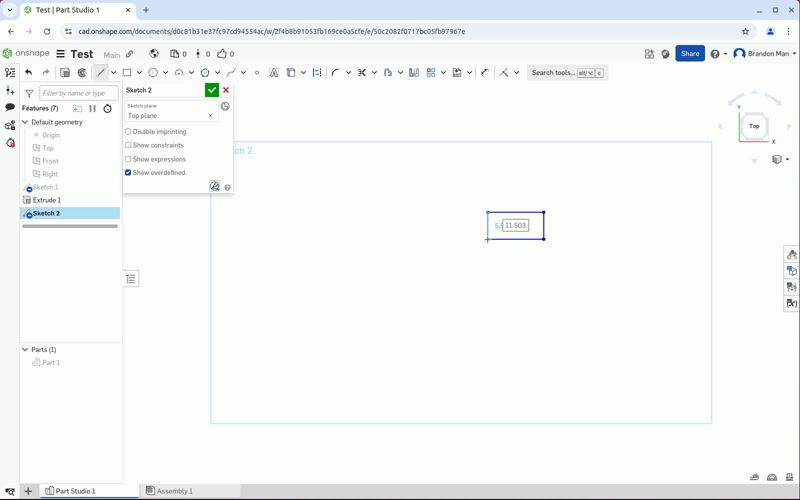
key(esc)
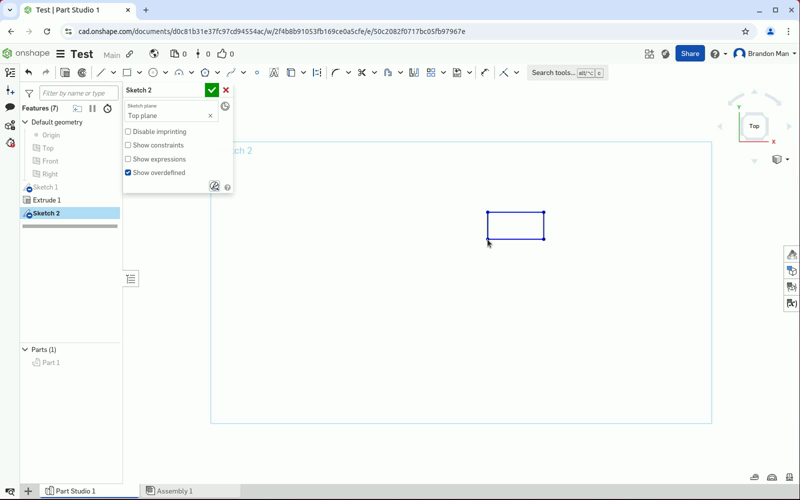
mouse_move(531, 224)
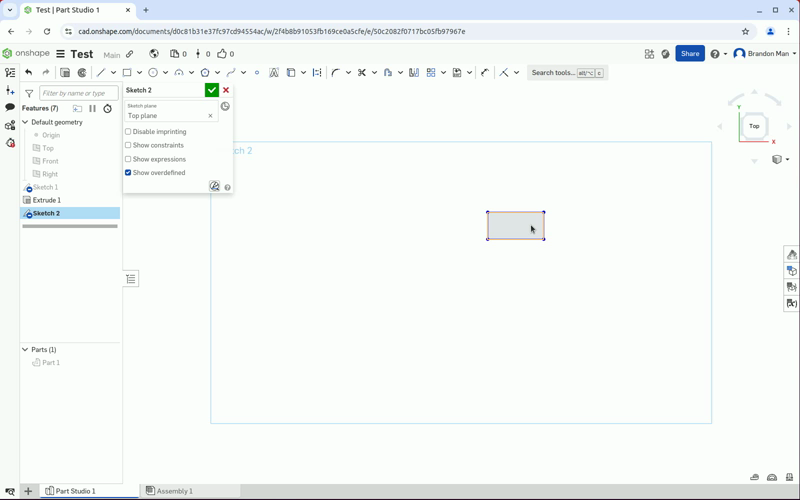
scroll(6)
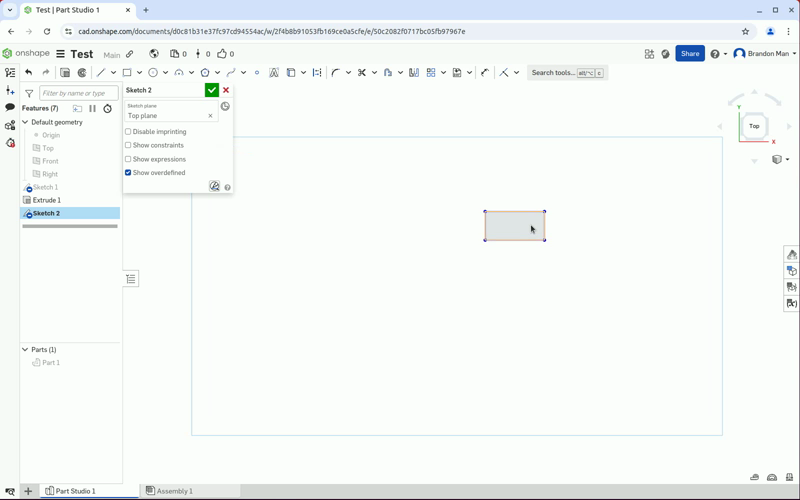
scroll(6)
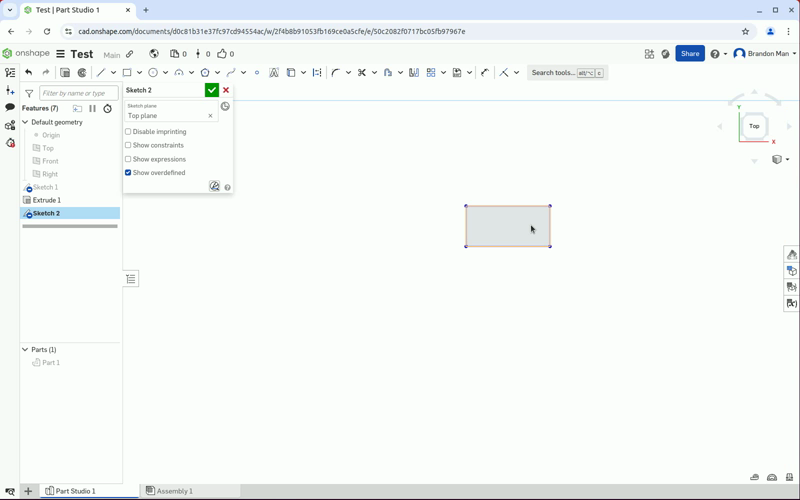
scroll(6)
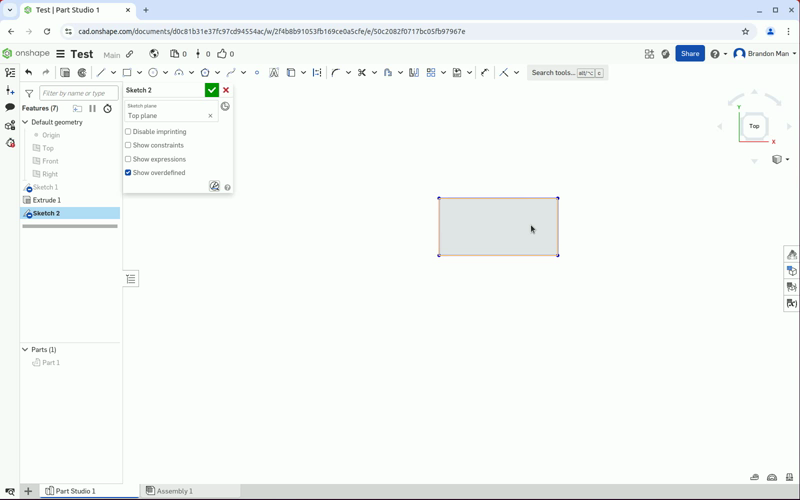
scroll(6)
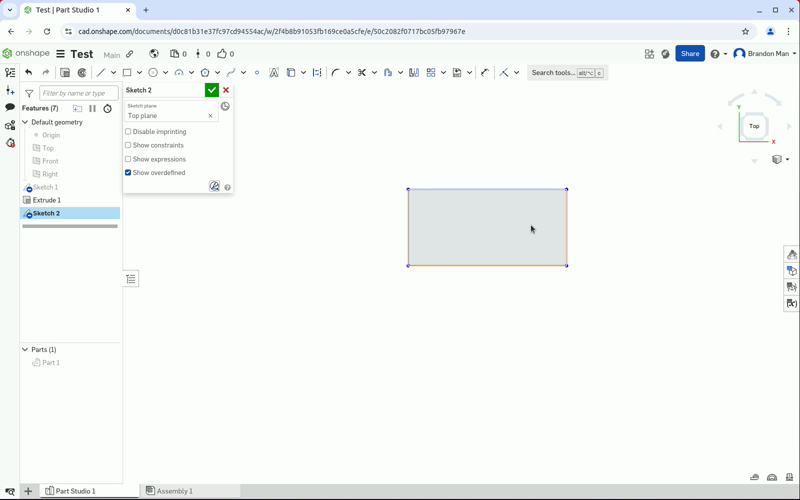
scroll(6)
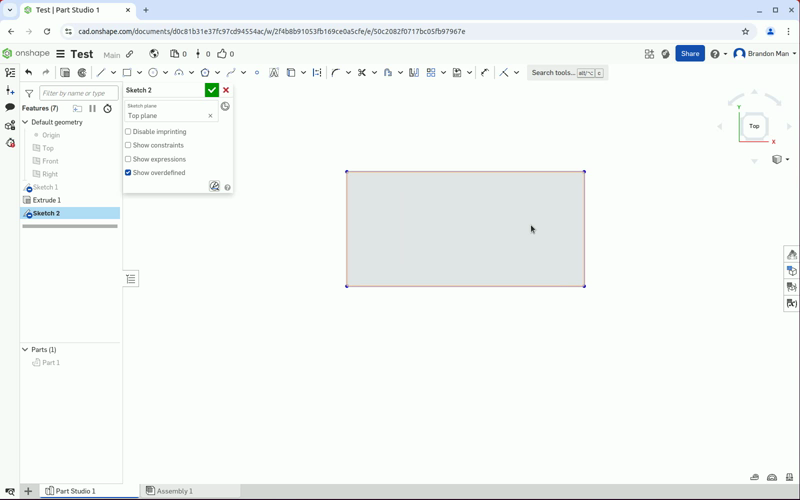
scroll(6)
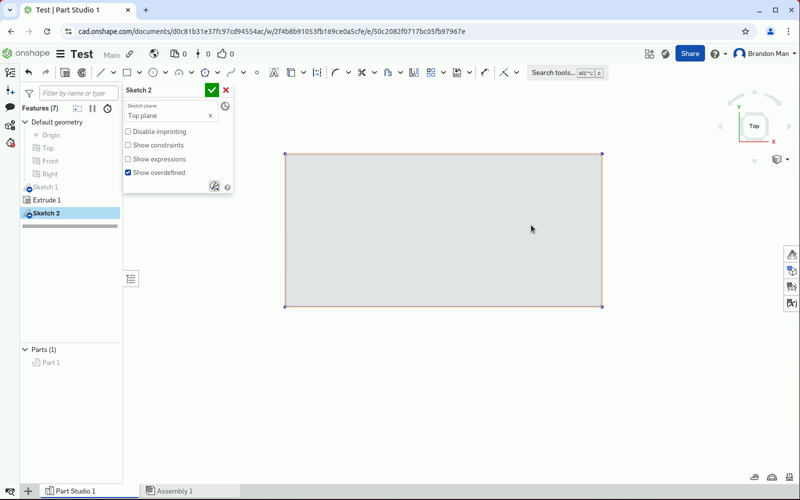
scroll(6)
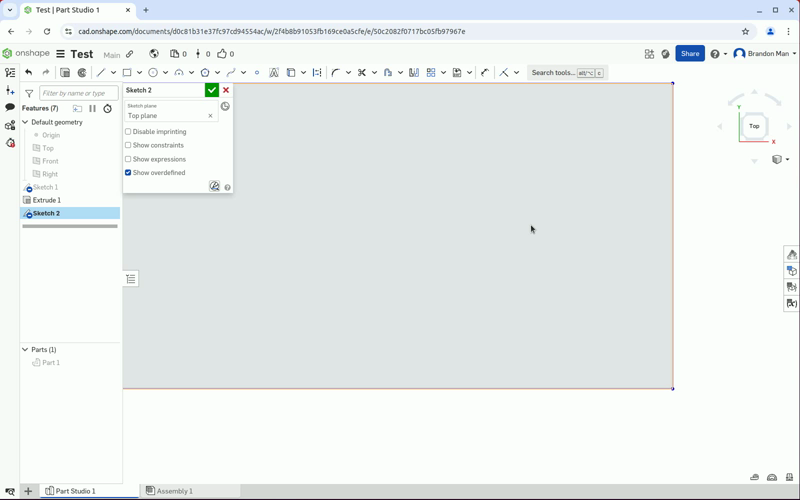
click(531, 224)
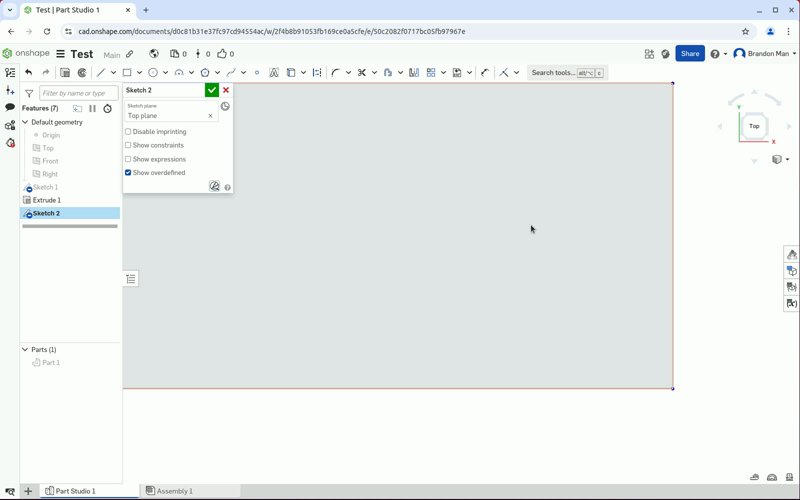
scroll(-6)
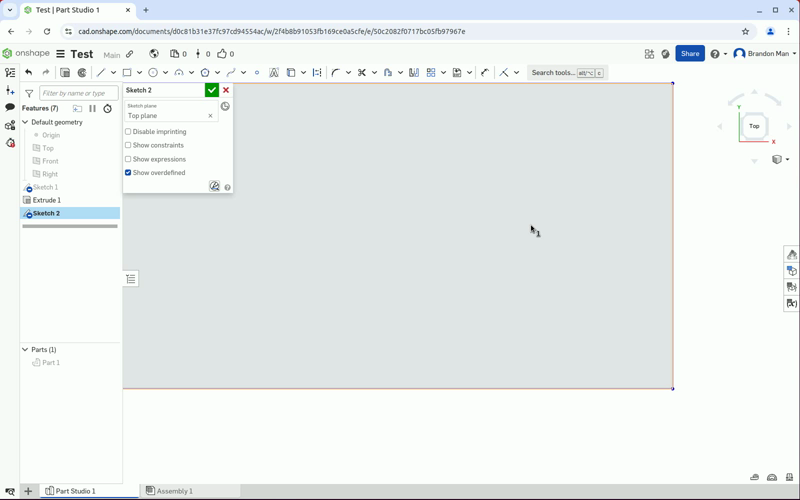
scroll(-6)
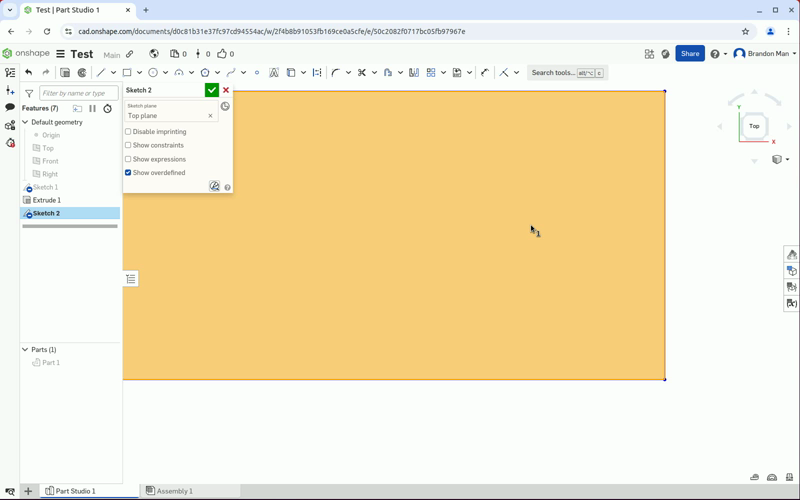
scroll(-6)
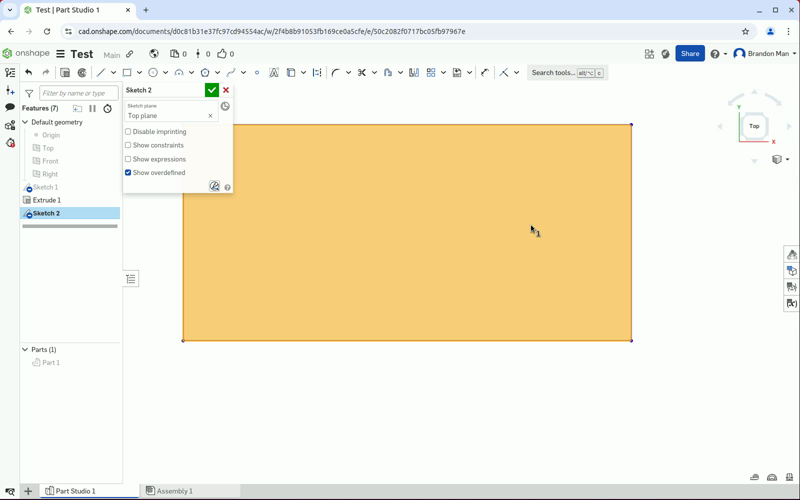
scroll(-6)
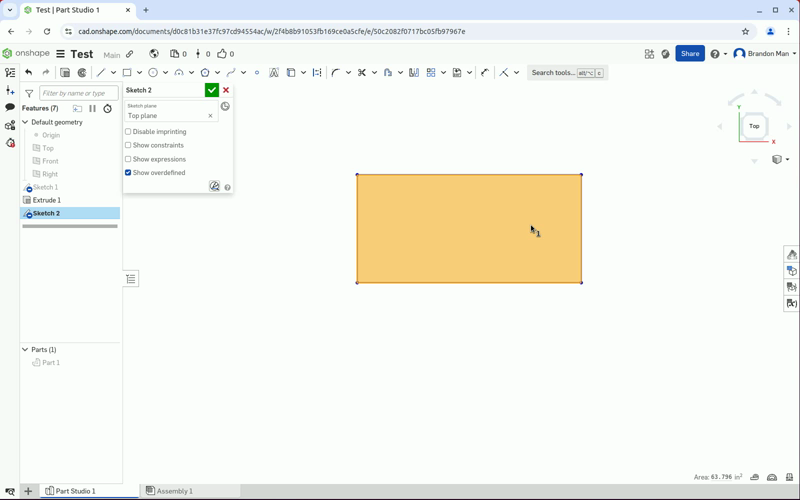
scroll(-6)
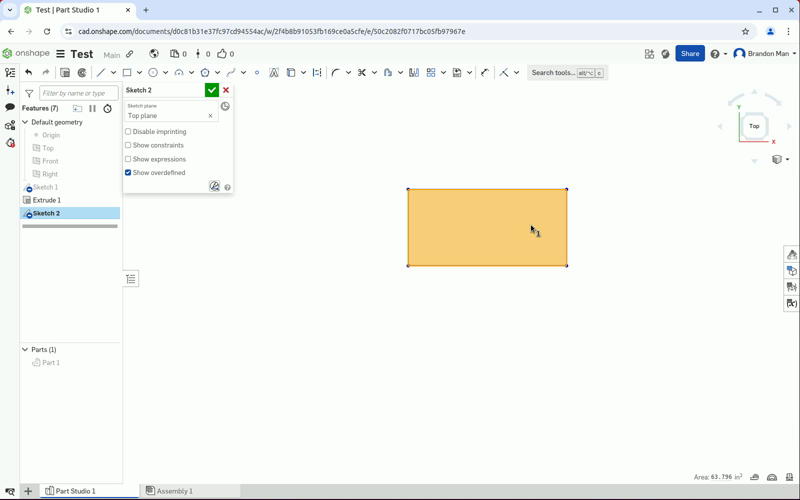
scroll(-6)
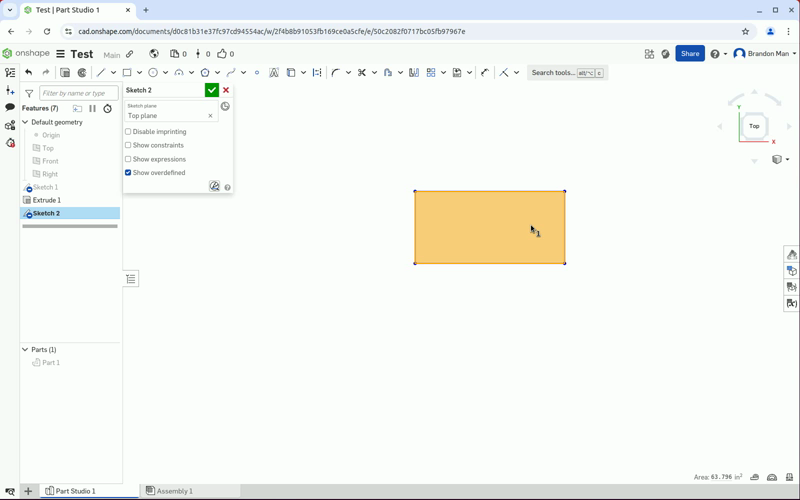
scroll(-6)
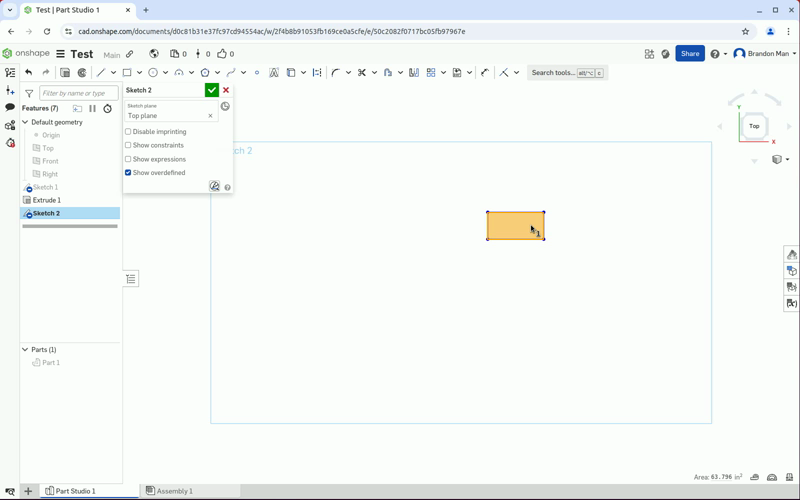
mouse_move(73, 352)
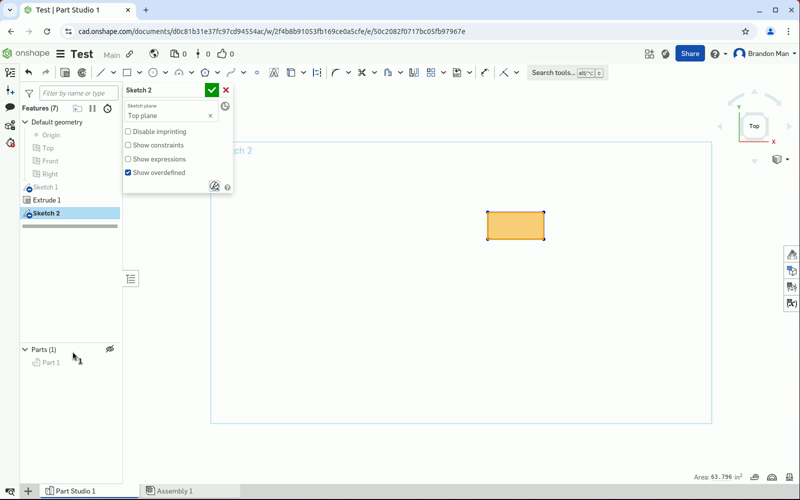
key(shift+y)
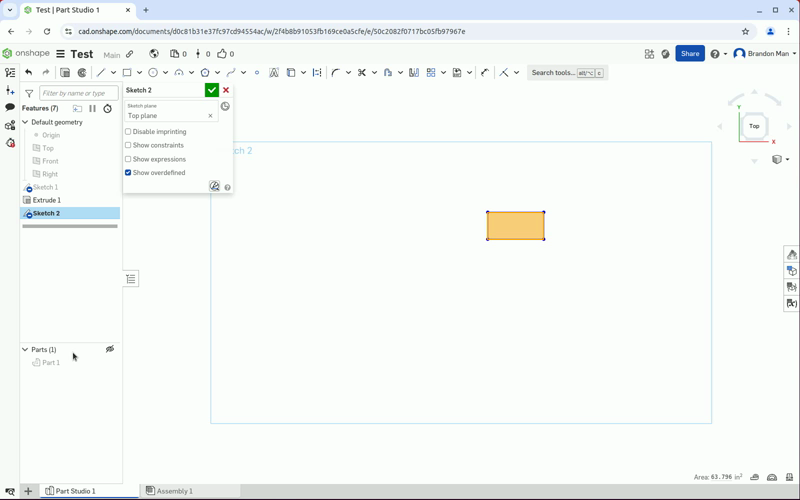
key(shift+e)
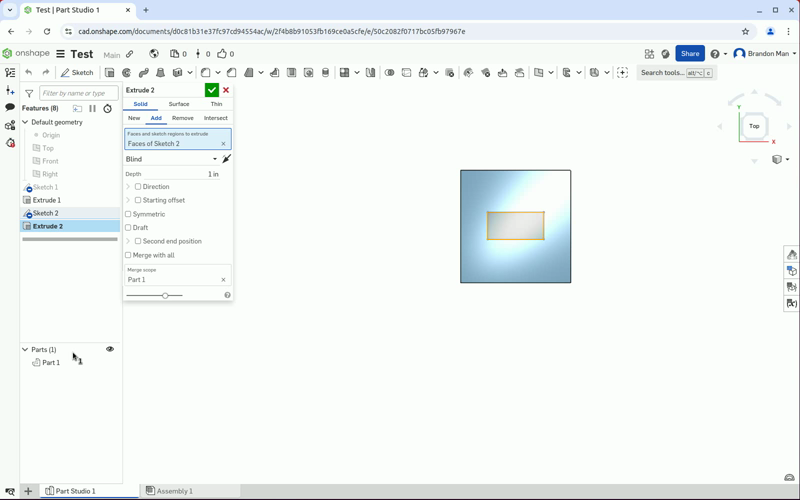
mouse_move(143, 106)
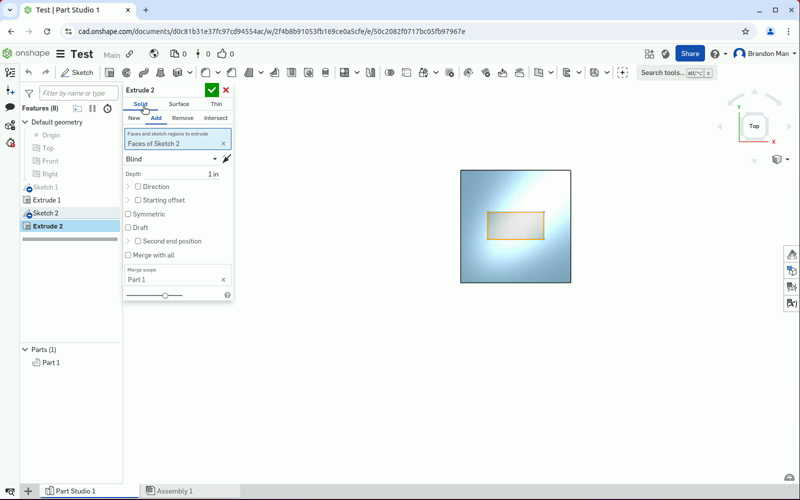
click(143, 106)
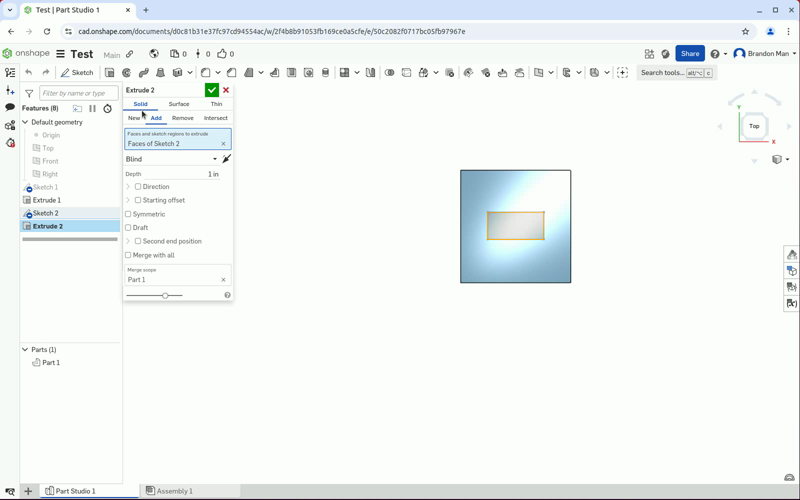
mouse_move(137, 120)
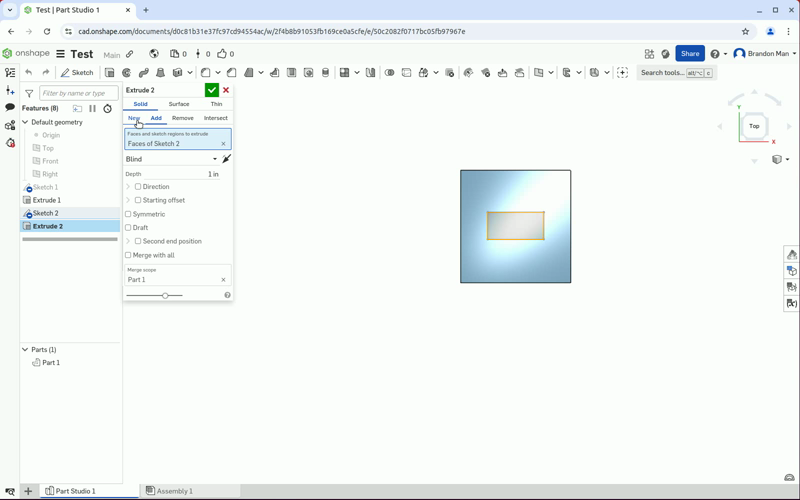
click(137, 120)
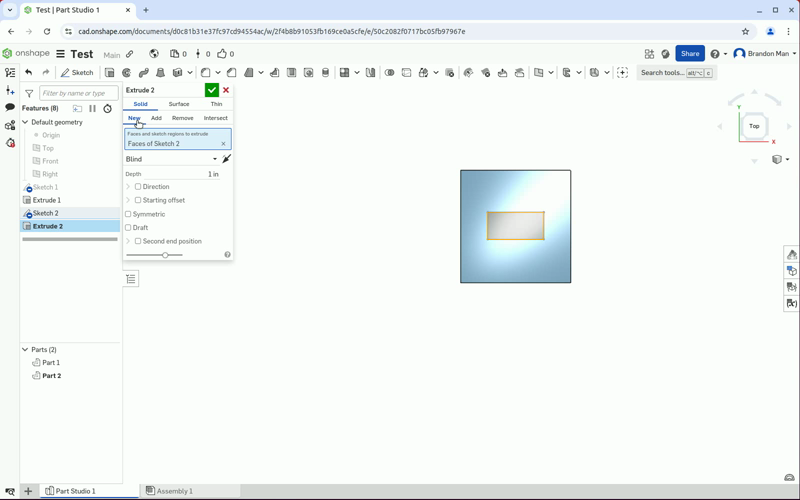
key(tab, 4)
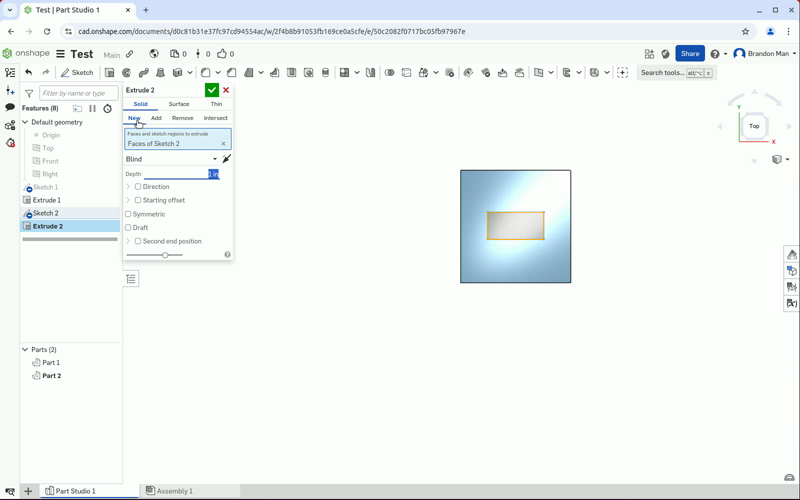
text(5.536)
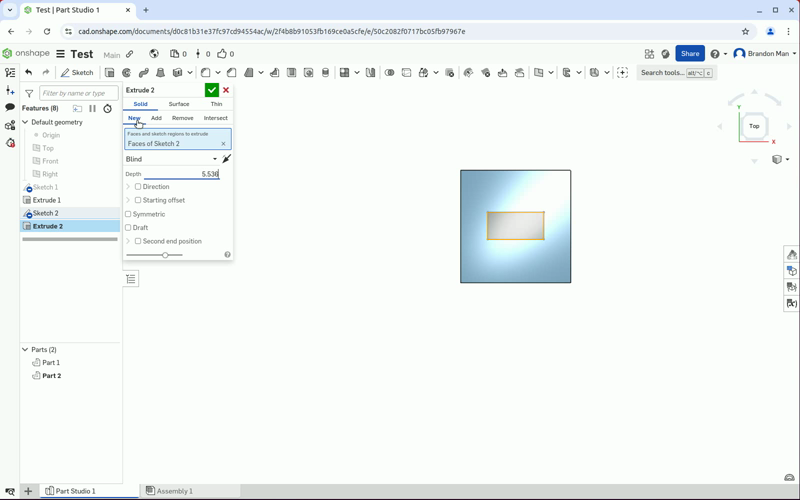
key(enter)
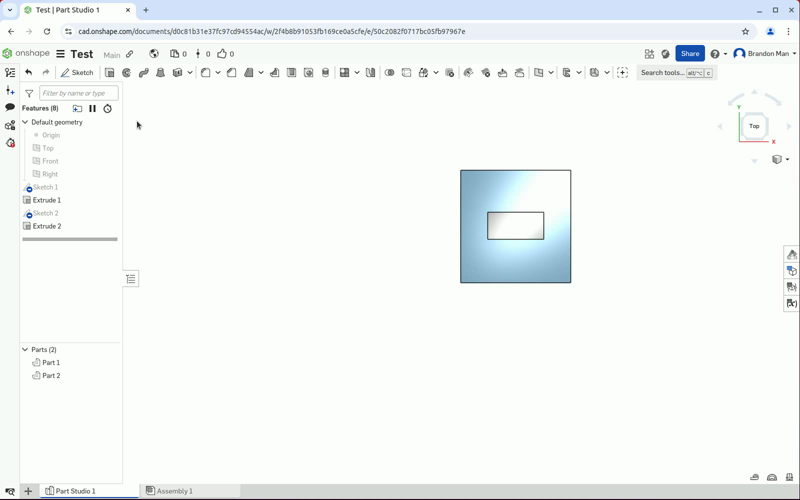
key(shift+h)
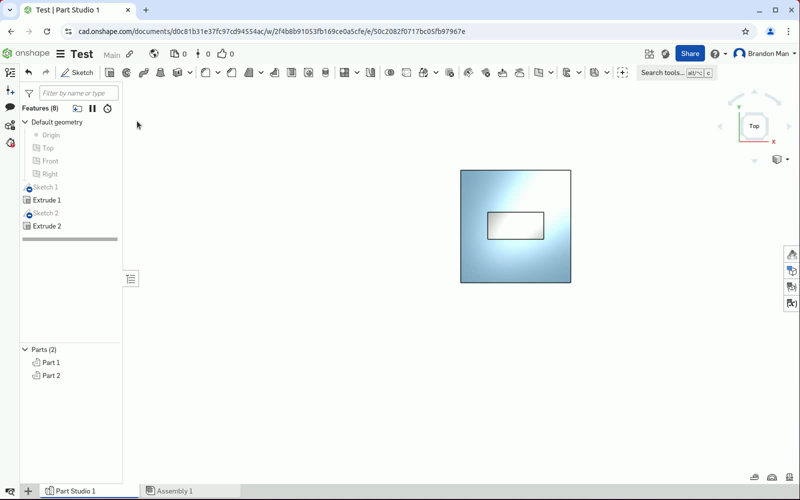
key(shift+h)
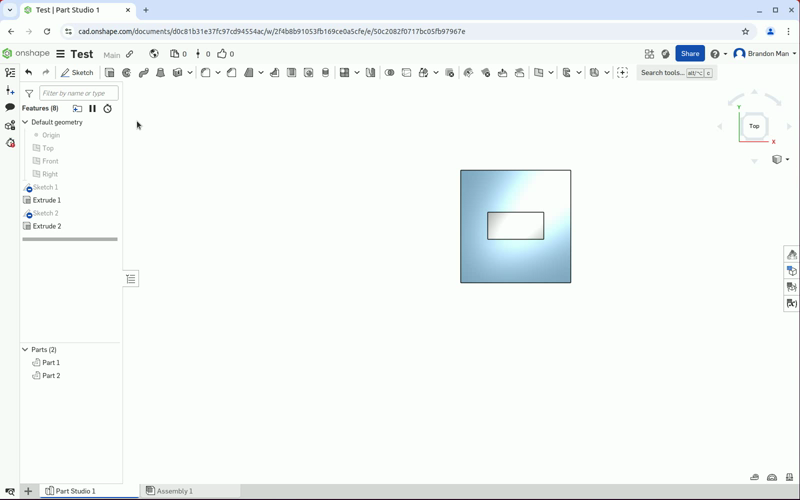
mouse_move(73, 189)
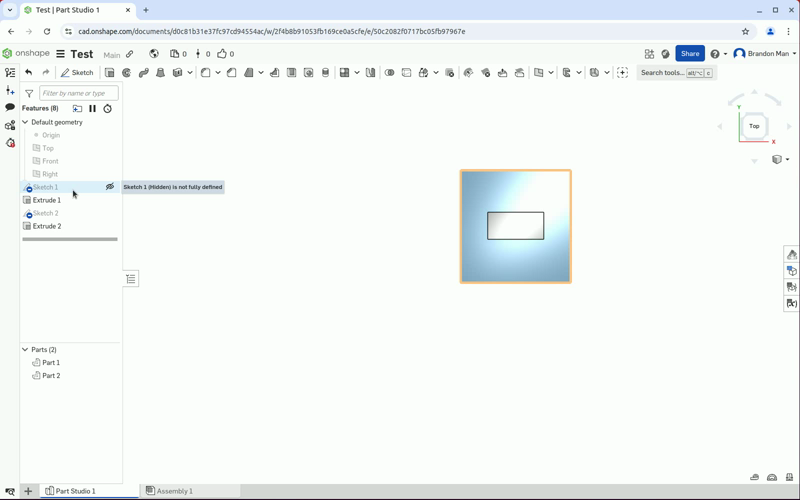
click(73, 189)
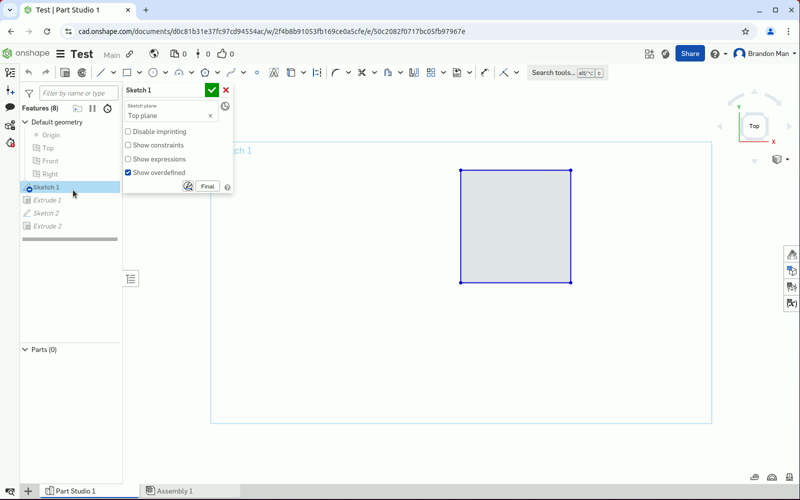
mouse_move(229, 92)
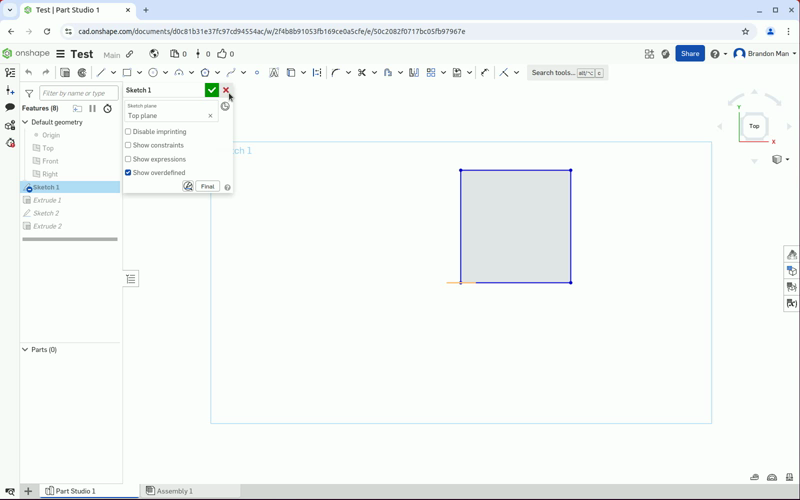
click(229, 92)
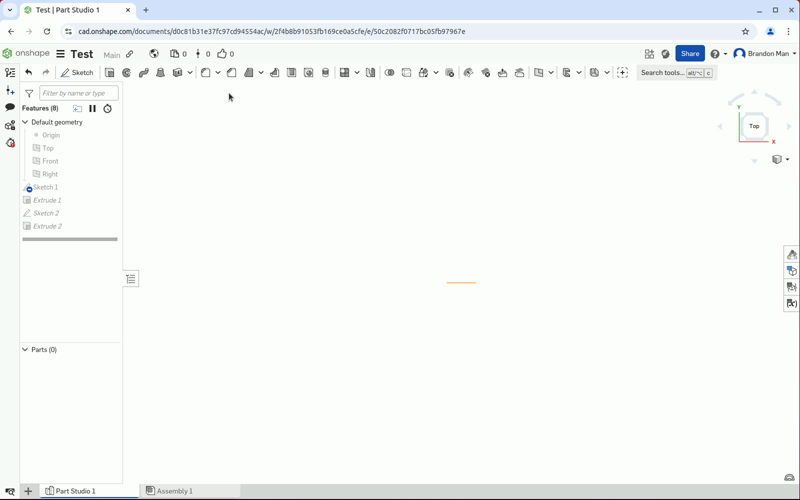
mouse_move(541, 75)
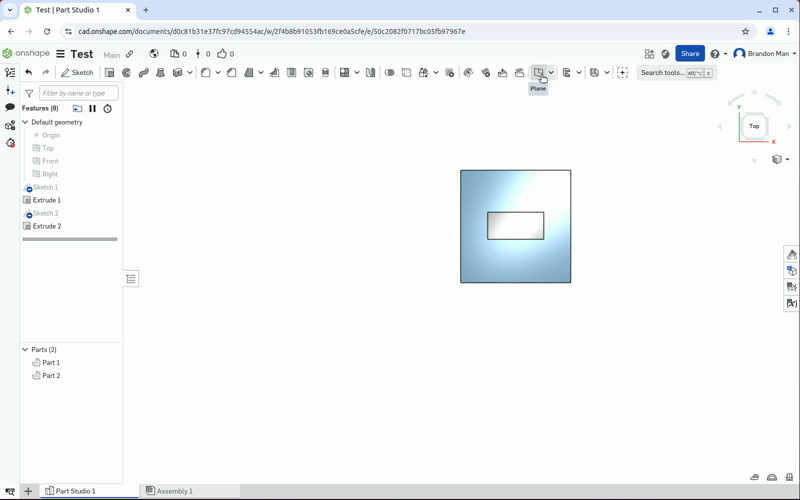
click(541, 75)
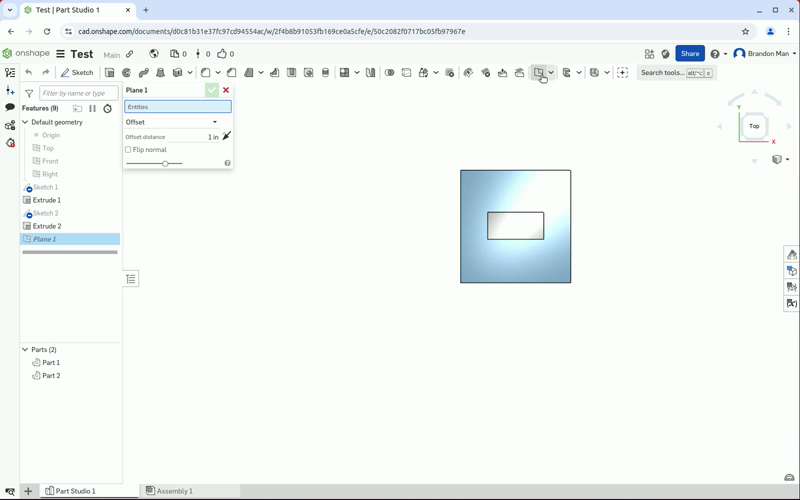
mouse_move(73, 150)
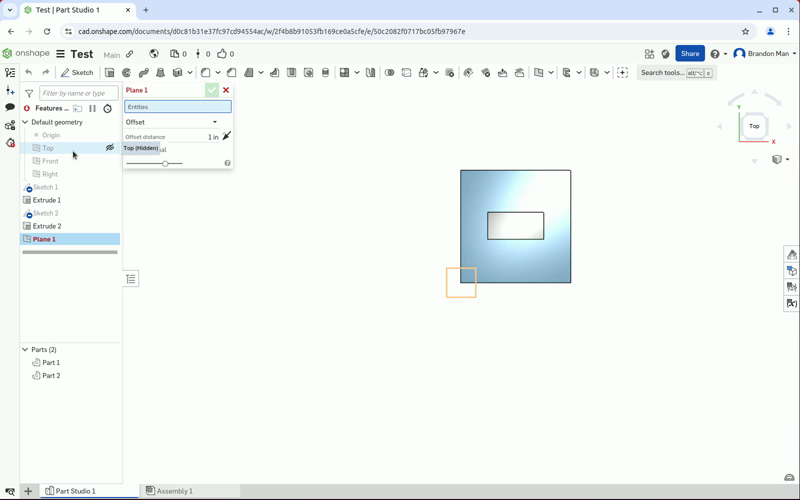
click(73, 150)
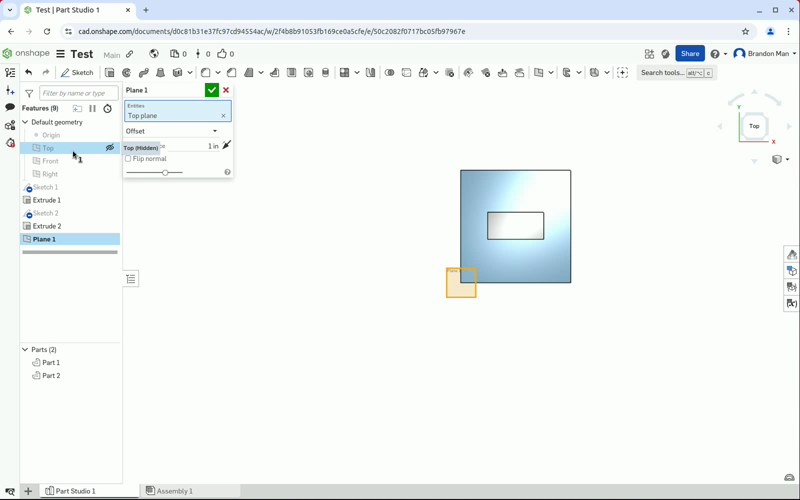
key(tab, 2)
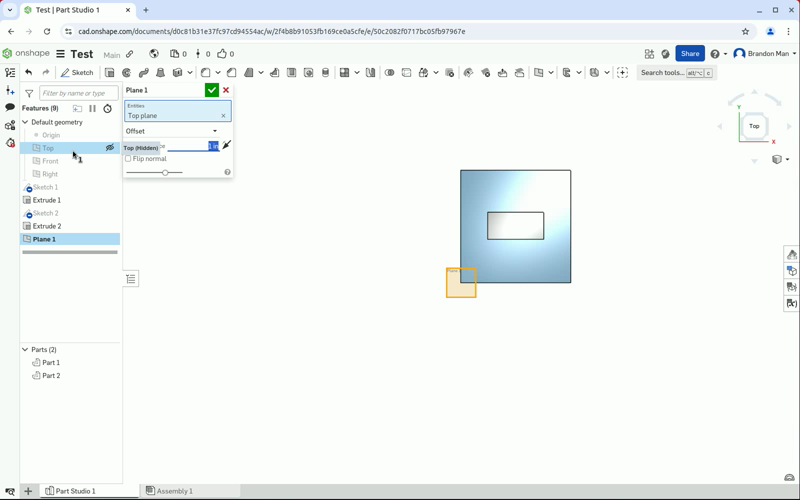
text(5.546)
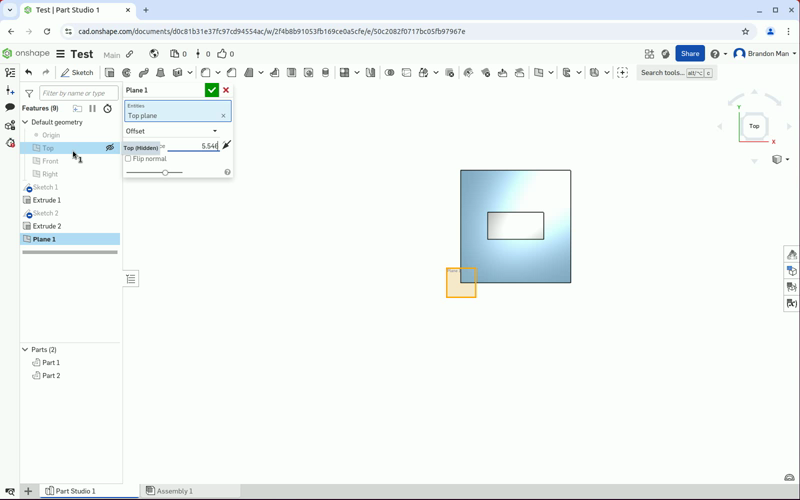
key(enter, 2)
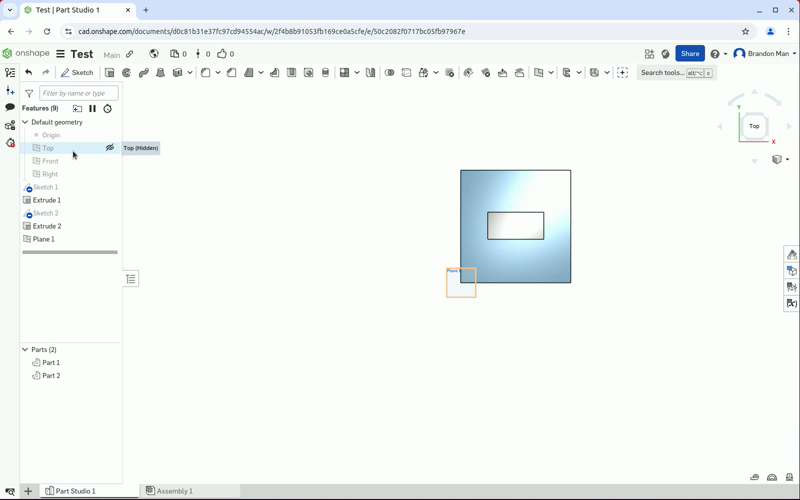
key(shift+s)
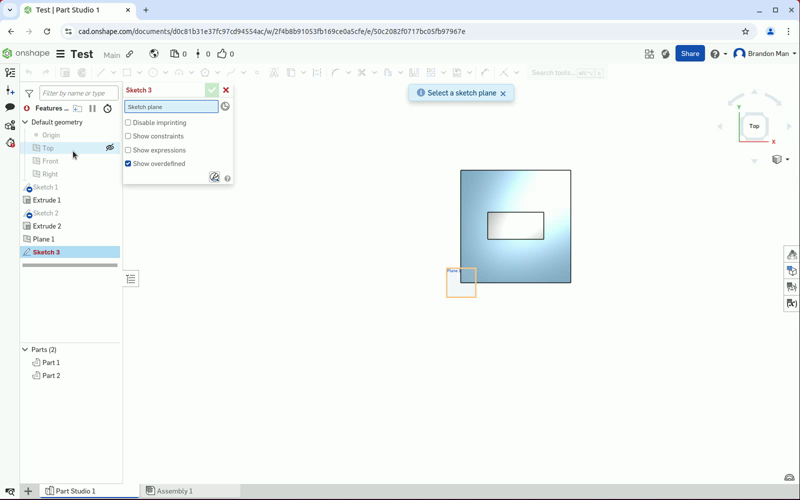
mouse_move(73, 241)
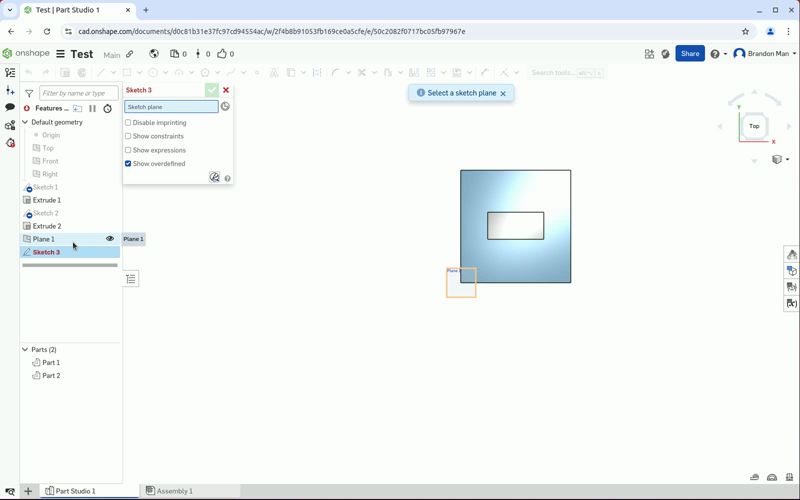
click(73, 241)
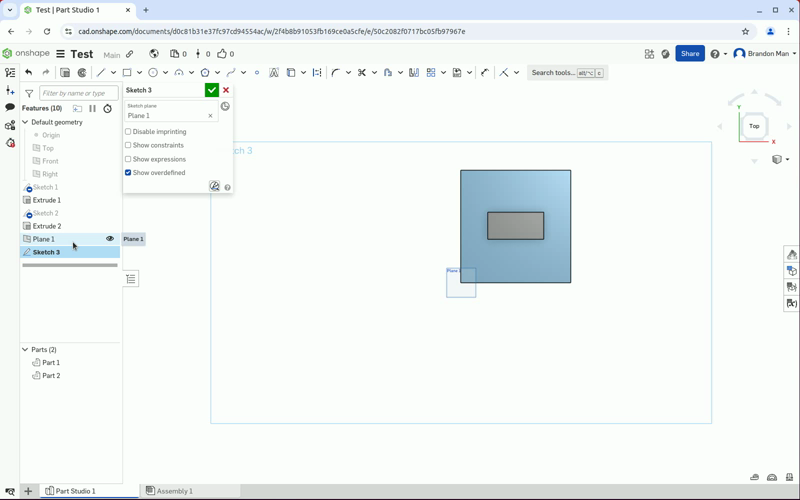
mouse_move(73, 352)
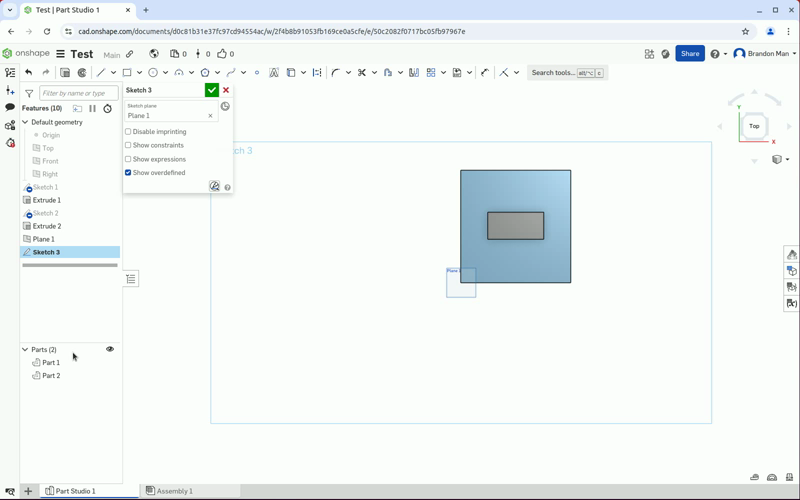
key(y)
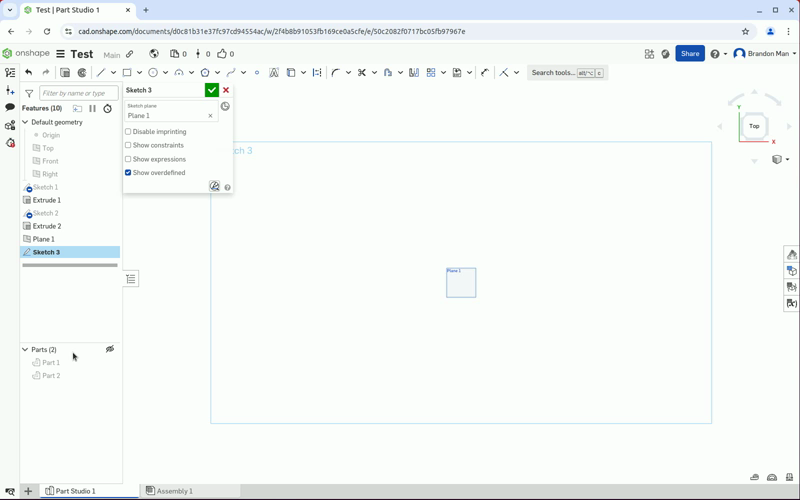
key(c)
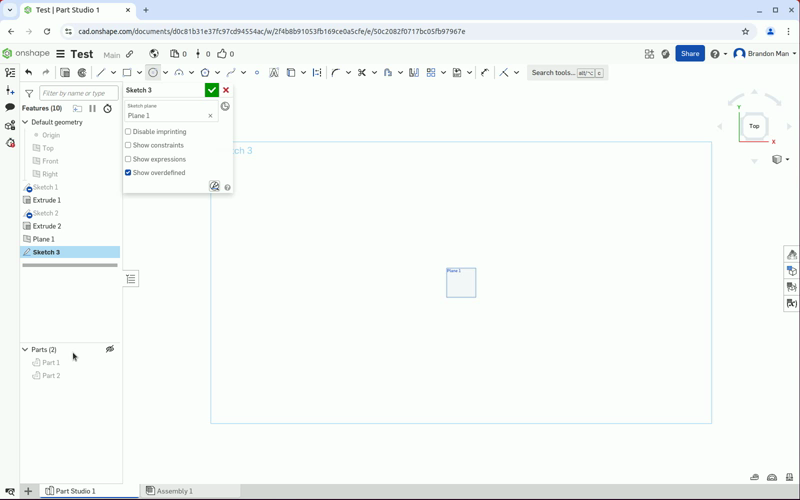
key_down(shift)
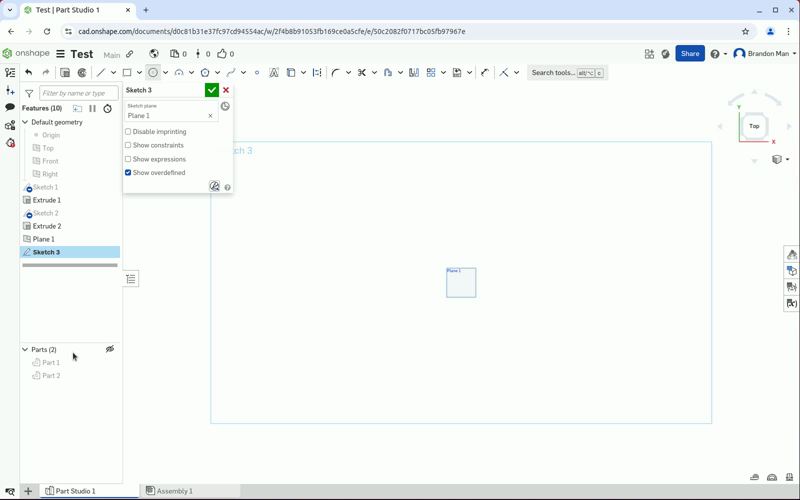
mouse_move(516, 226)
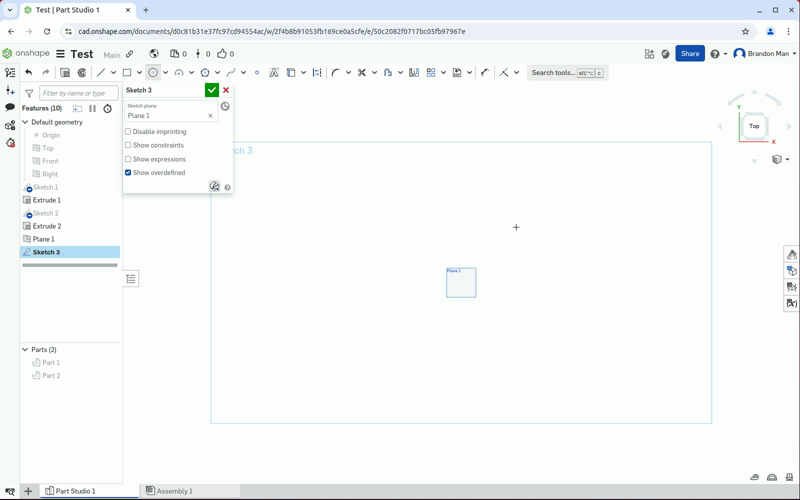
click(516, 226)
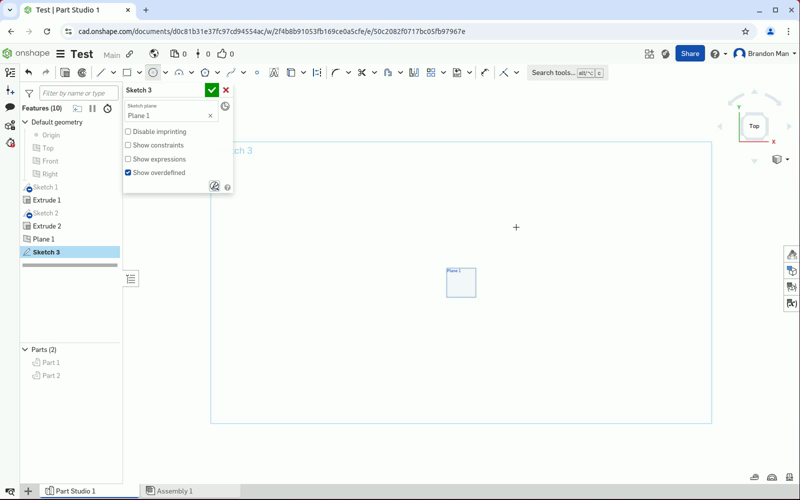
key_up(shift)
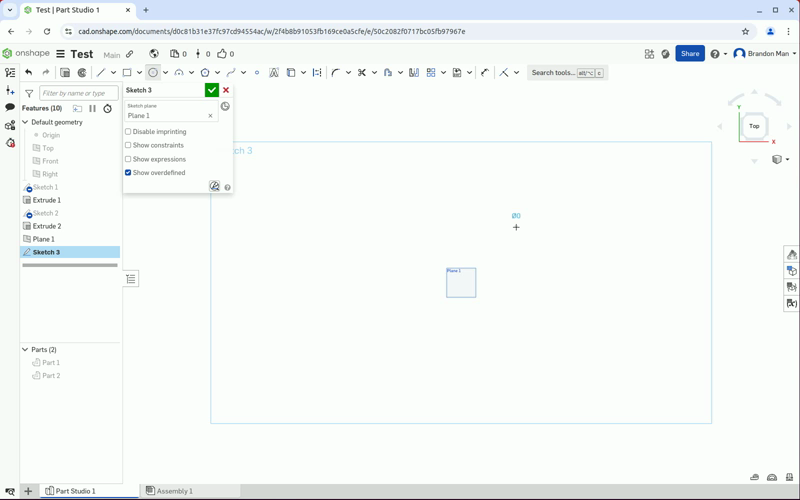
mouse_move(523, 226)
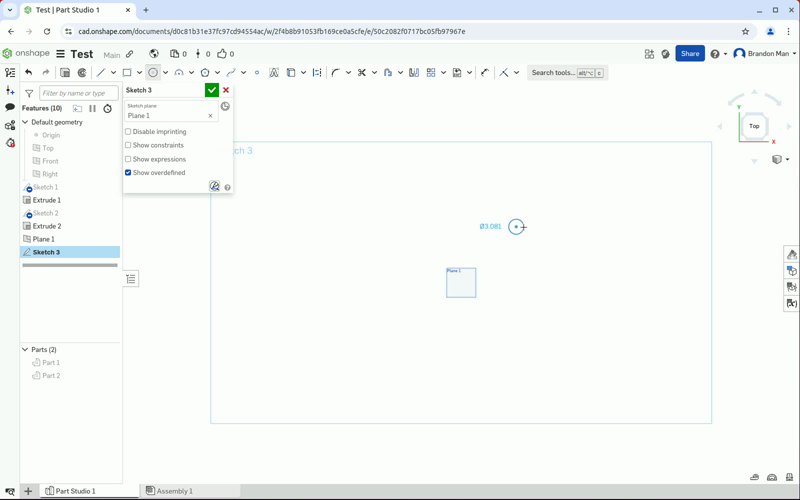
click(523, 226)
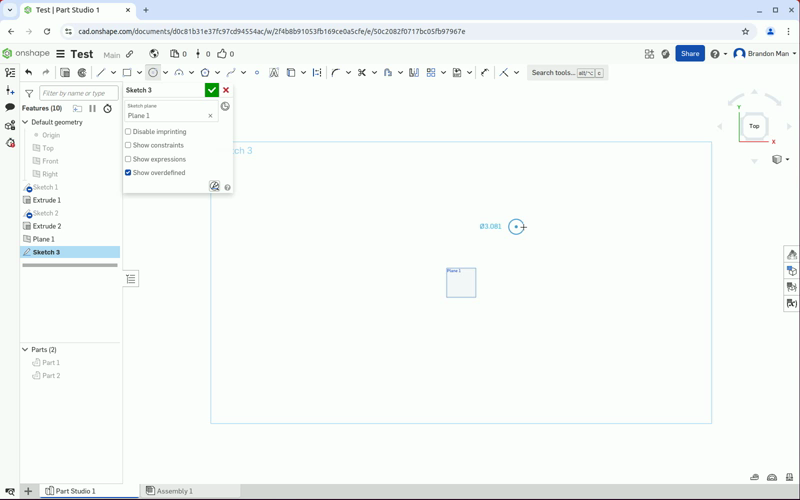
key(esc)
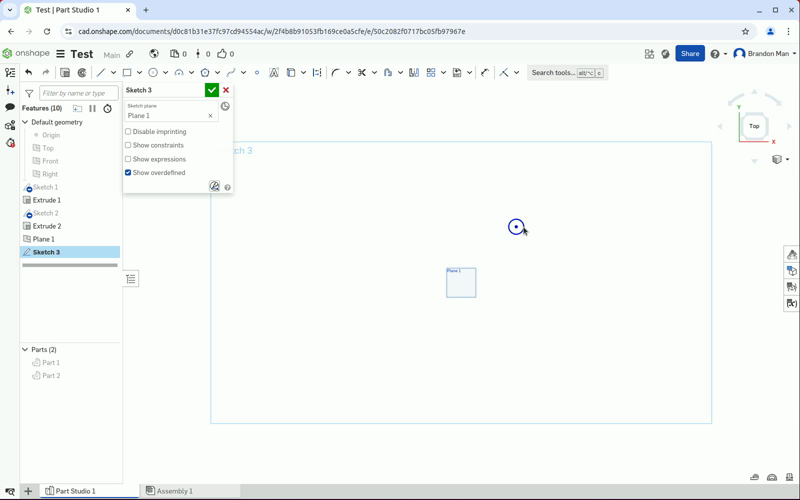
mouse_move(509, 225)
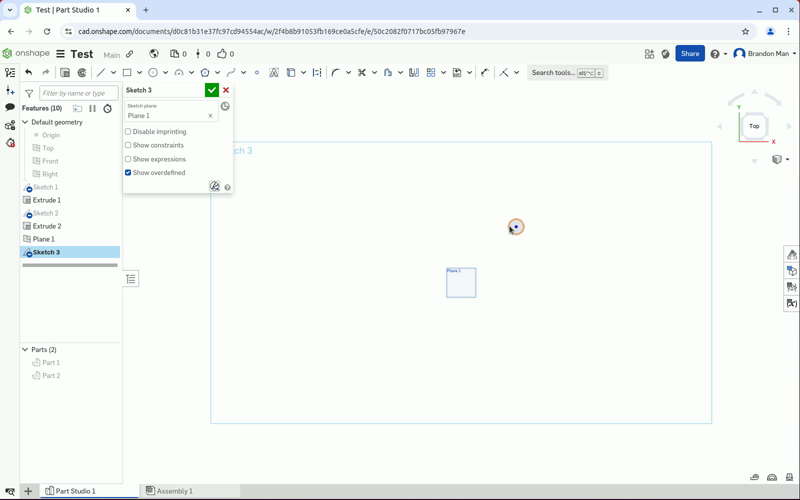
scroll(6)
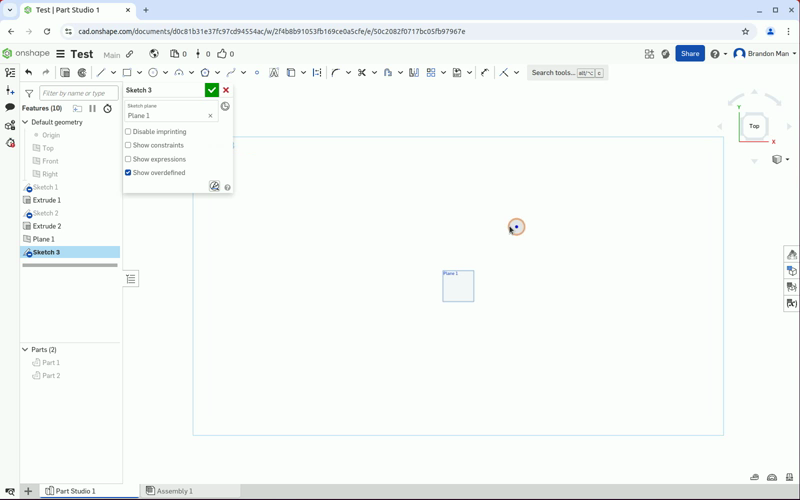
scroll(6)
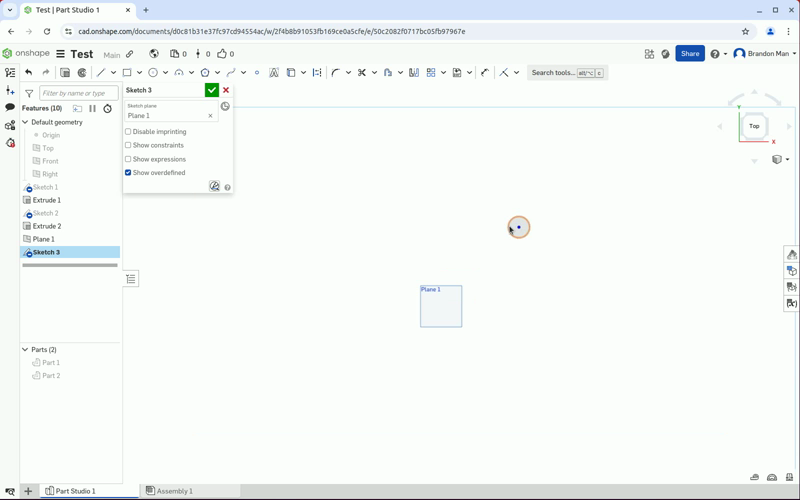
scroll(6)
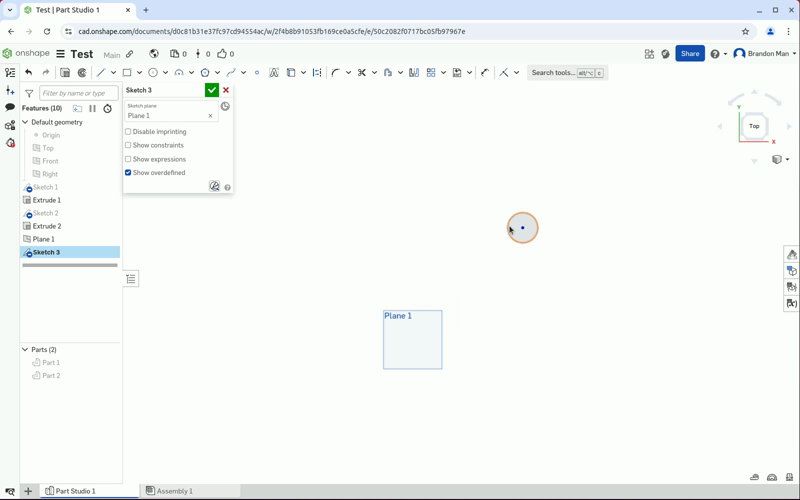
scroll(6)
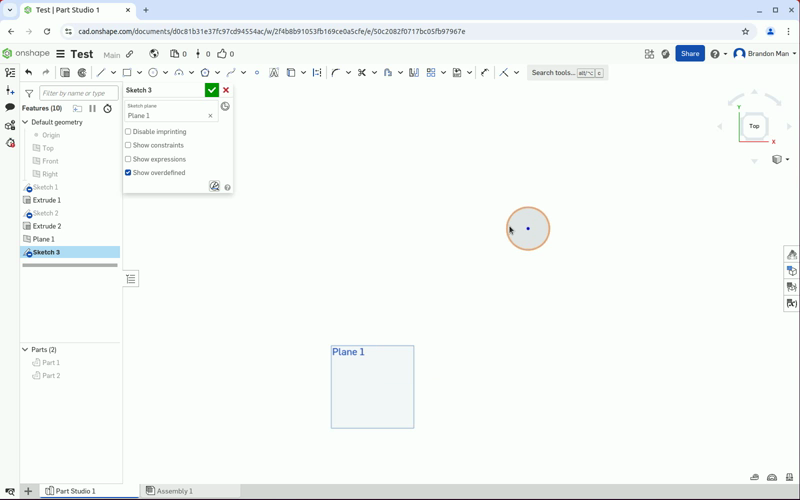
scroll(6)
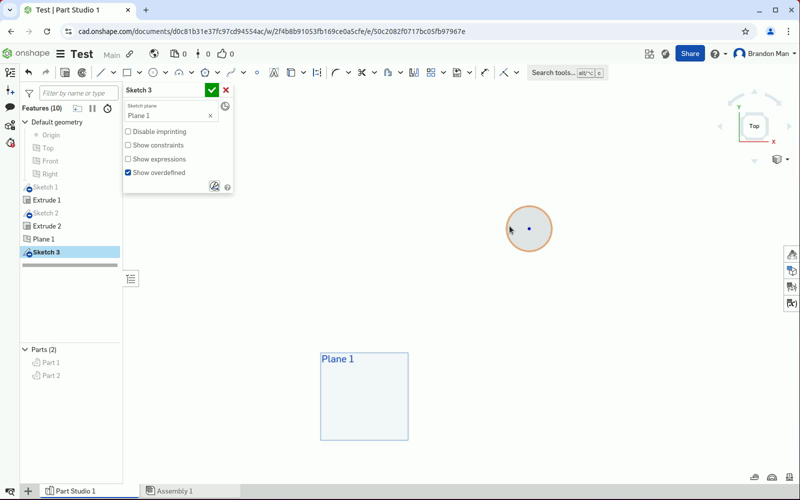
scroll(6)
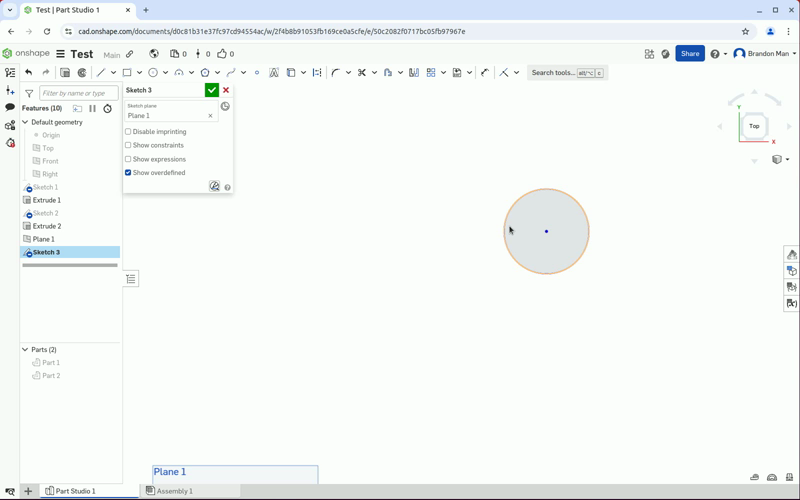
scroll(6)
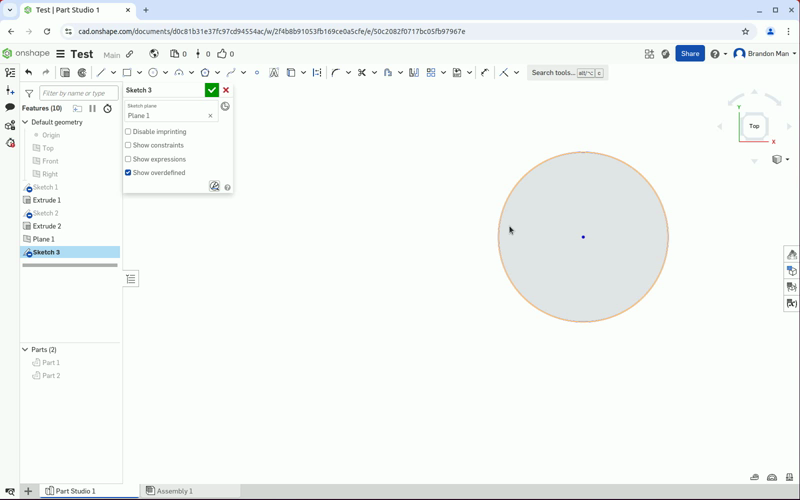
click(509, 225)
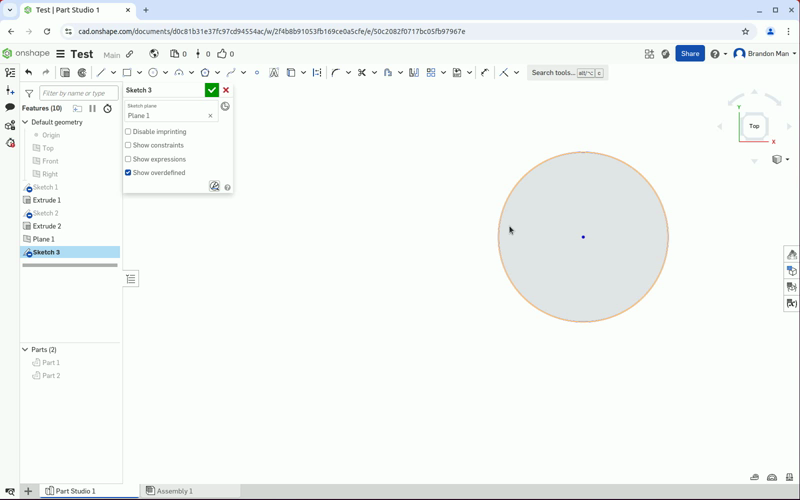
scroll(-6)
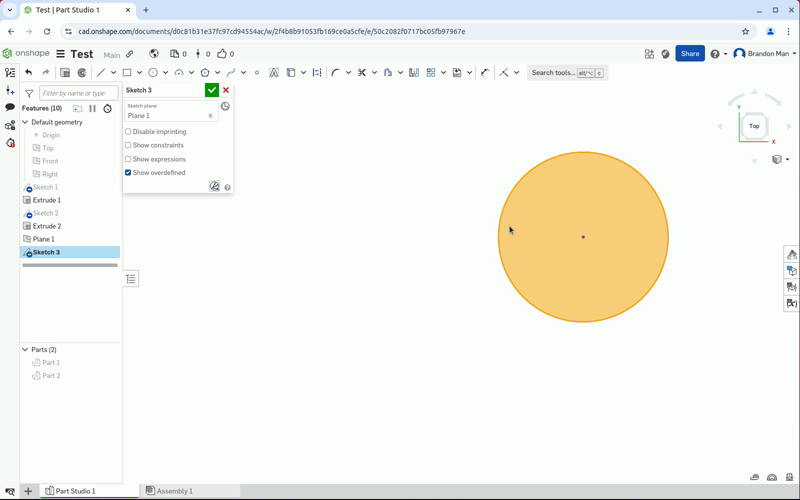
scroll(-6)
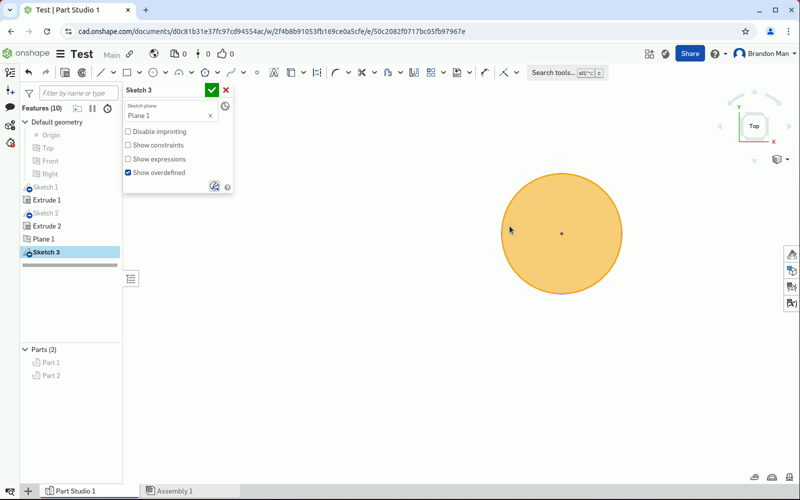
scroll(-6)
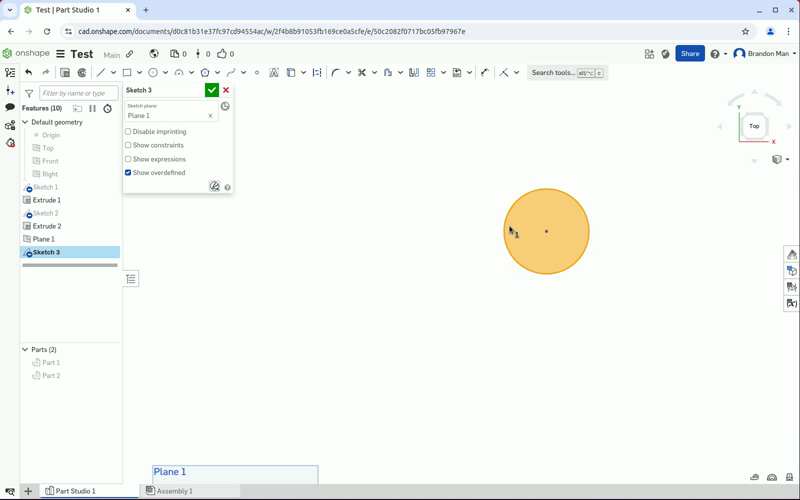
scroll(-6)
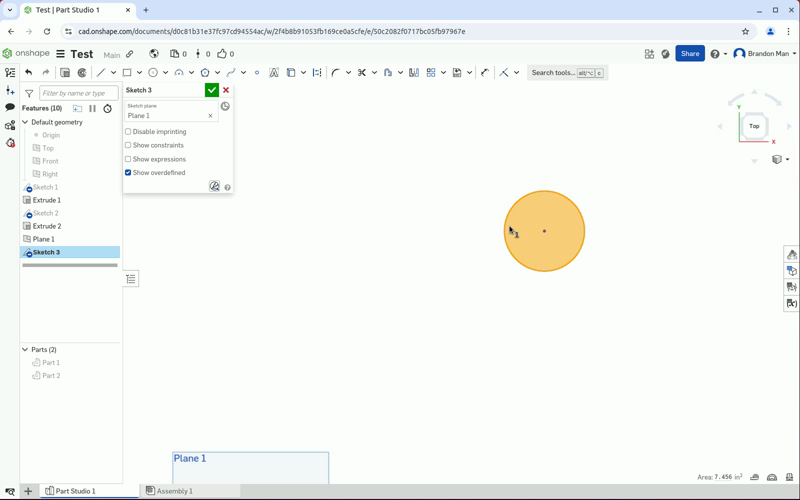
scroll(-6)
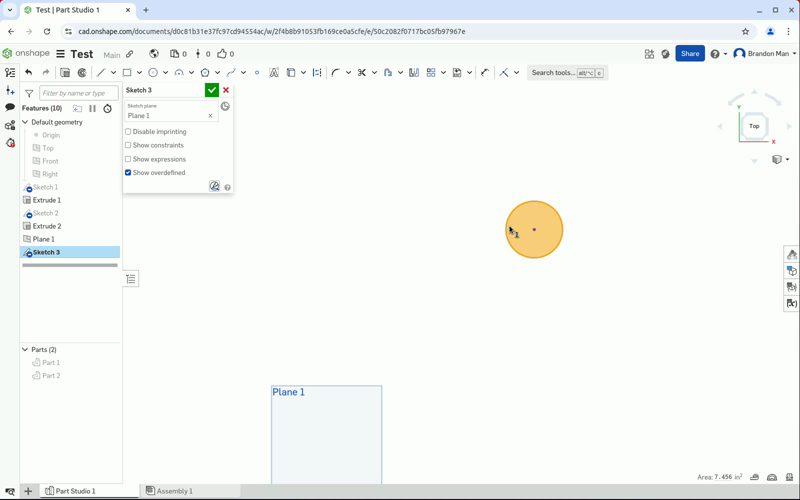
scroll(-6)
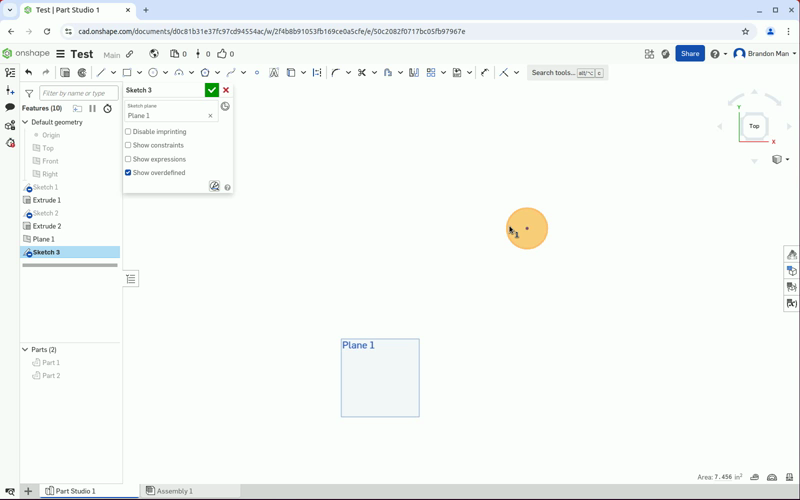
scroll(-6)
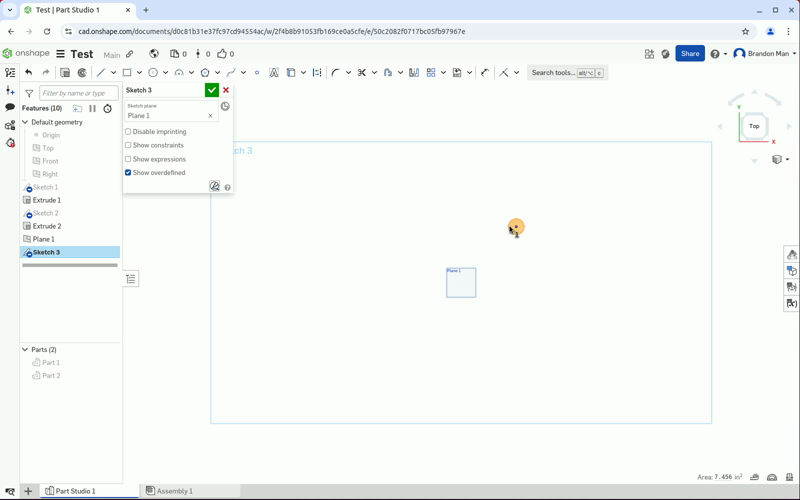
mouse_move(73, 352)
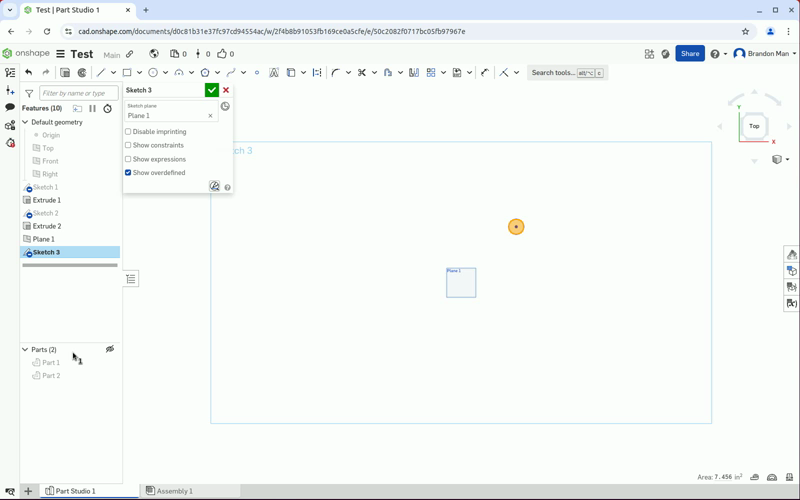
key(shift+y)
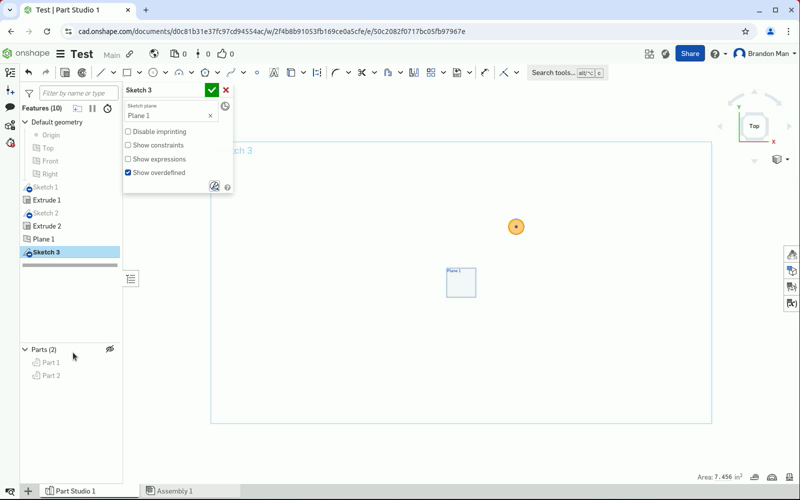
key(shift+e)
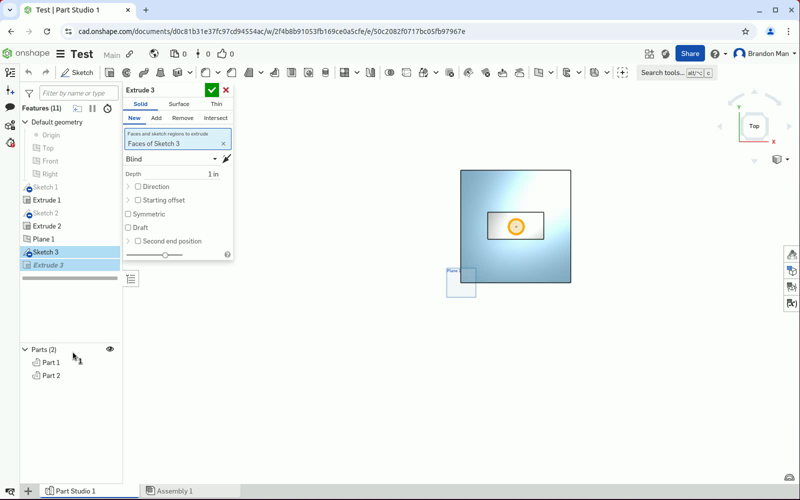
mouse_move(143, 106)
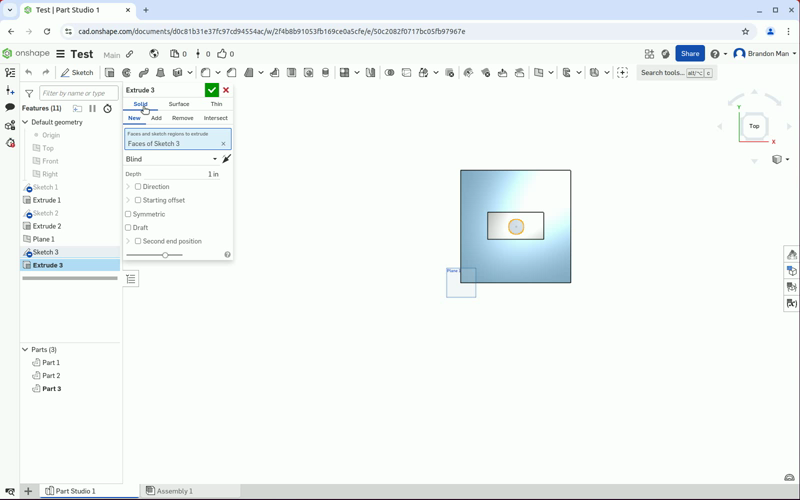
click(143, 106)
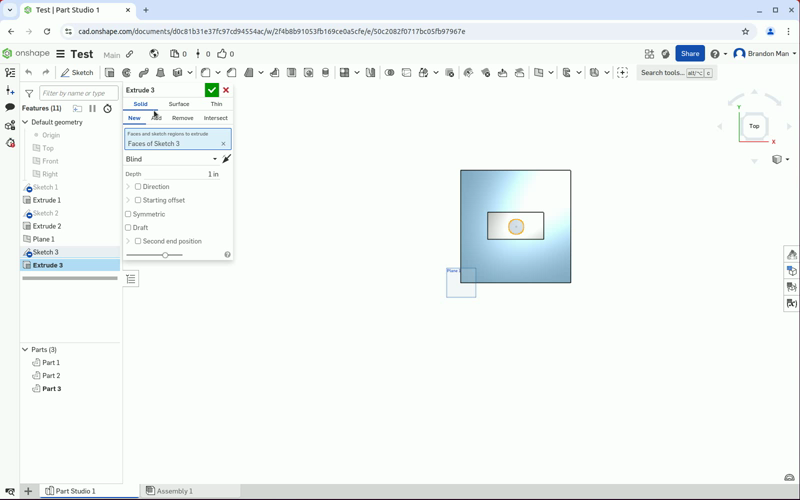
mouse_move(186, 120)
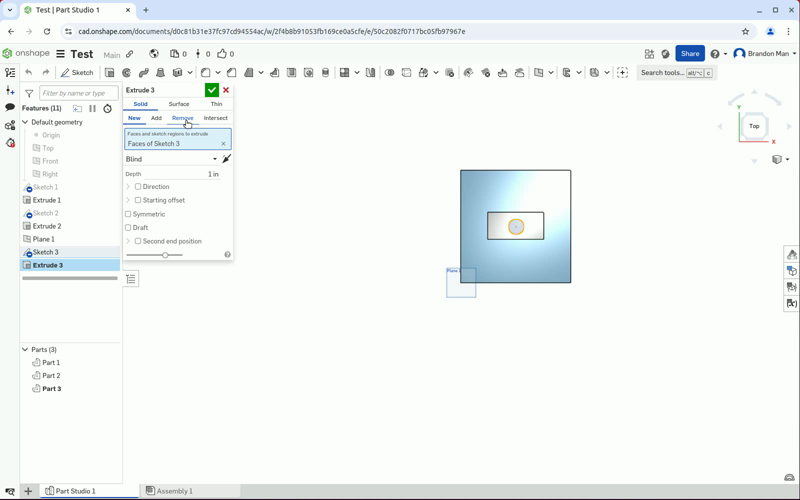
click(186, 120)
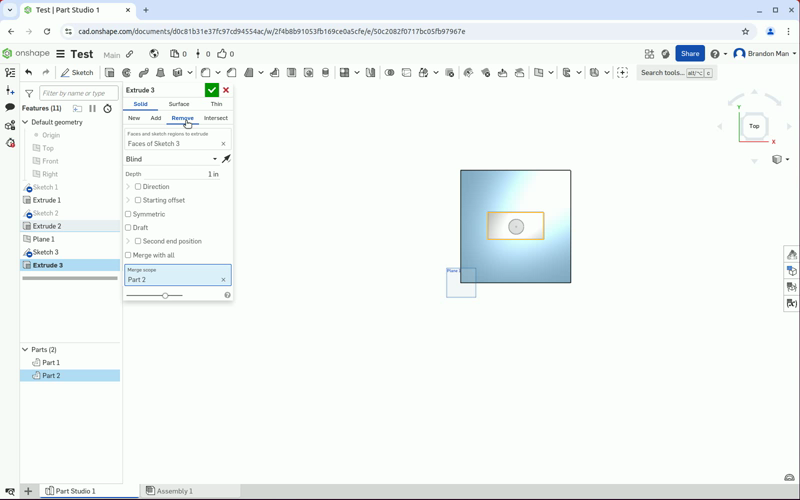
key(tab, 4)
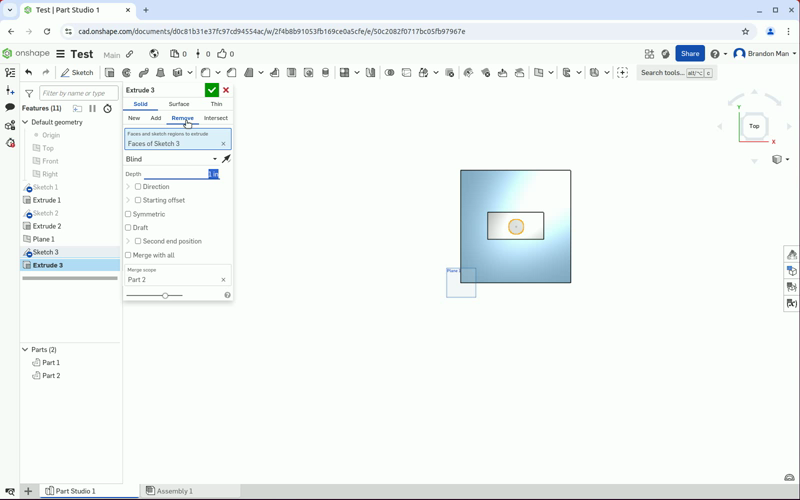
text(4.574)
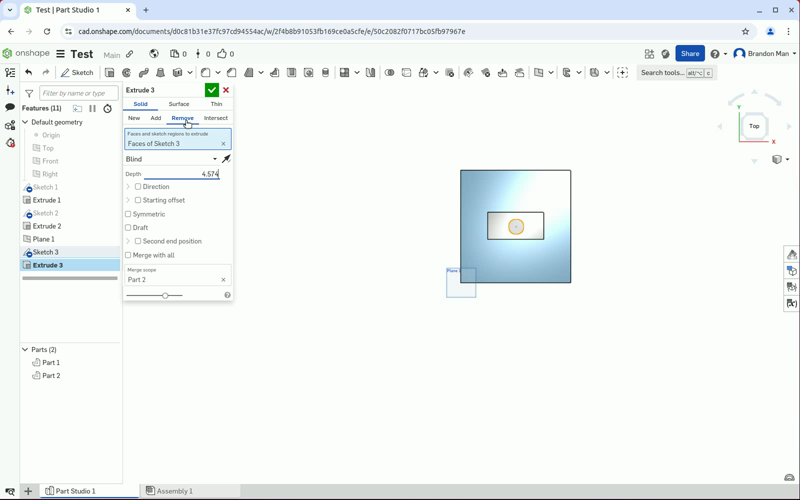
key(tab, 6)
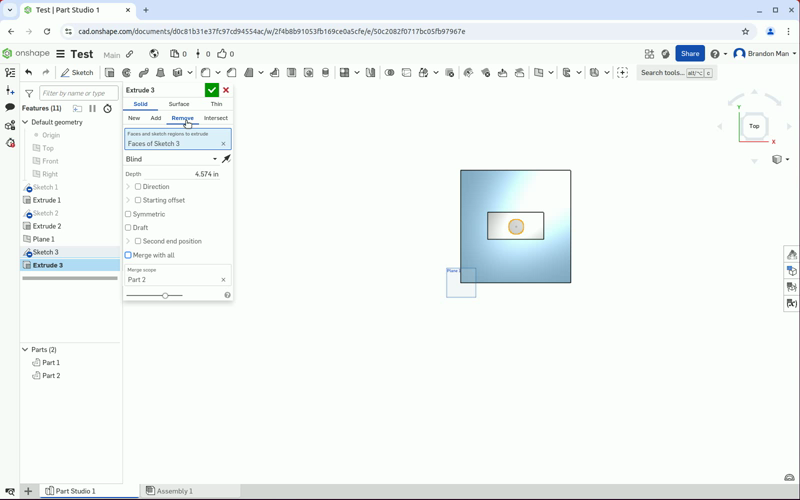
key(space)
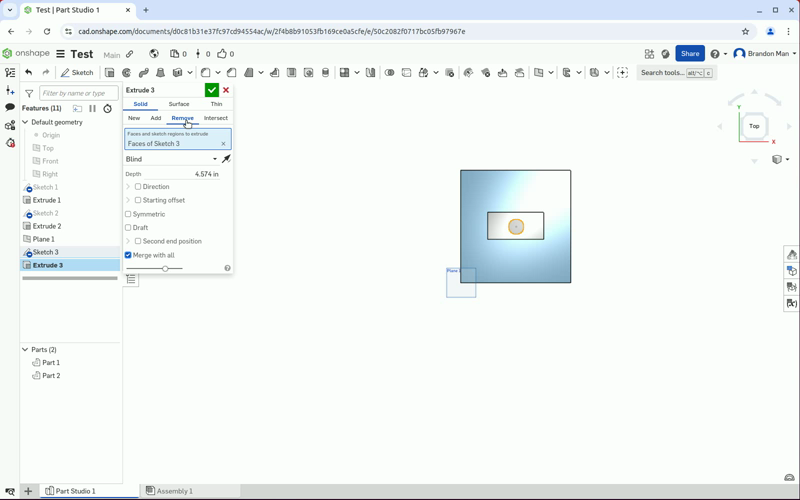
key(enter)
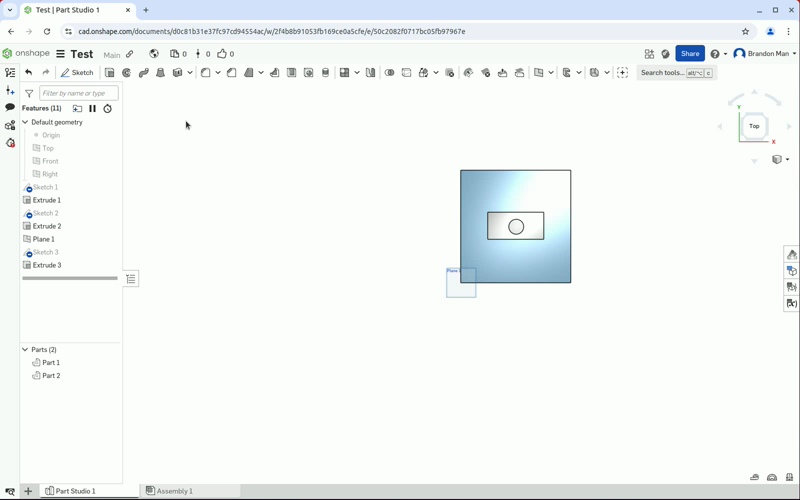
key(shift+h)
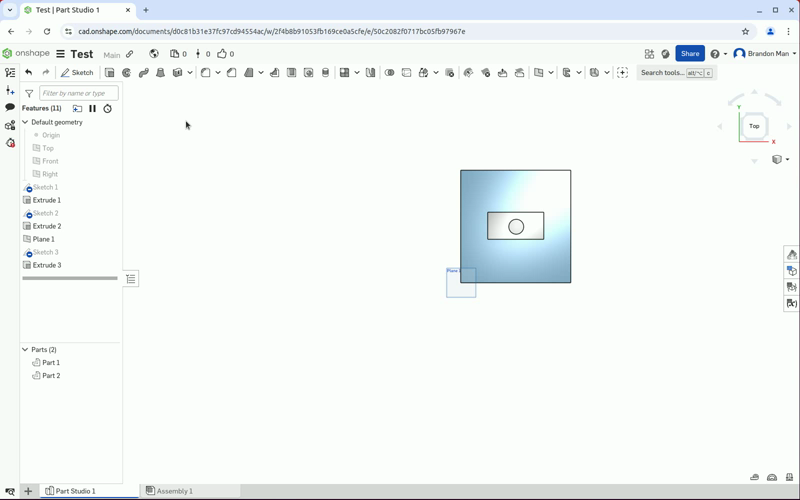
key(shift+h)
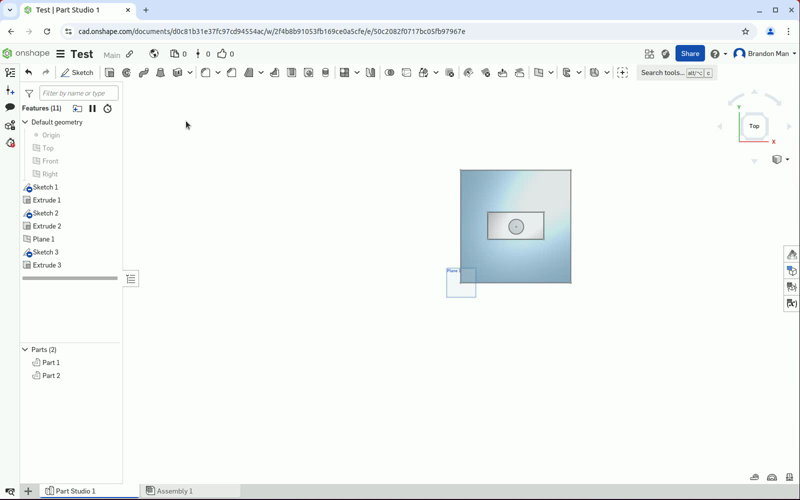
key(shift+7)
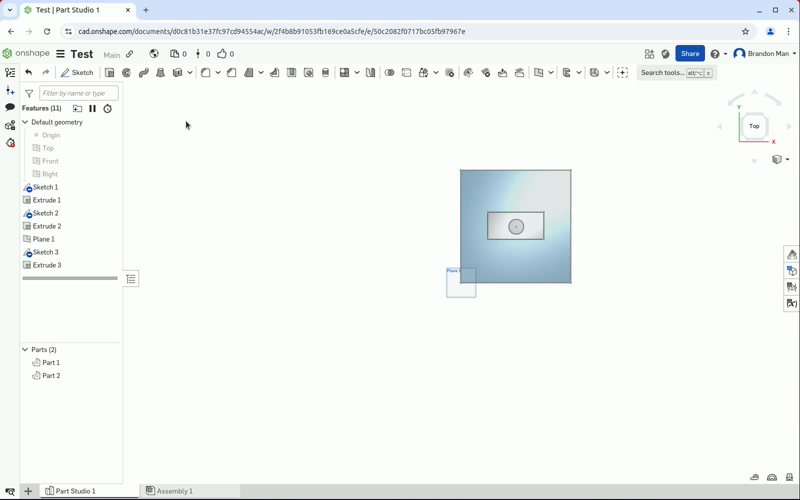
key(up, 3)
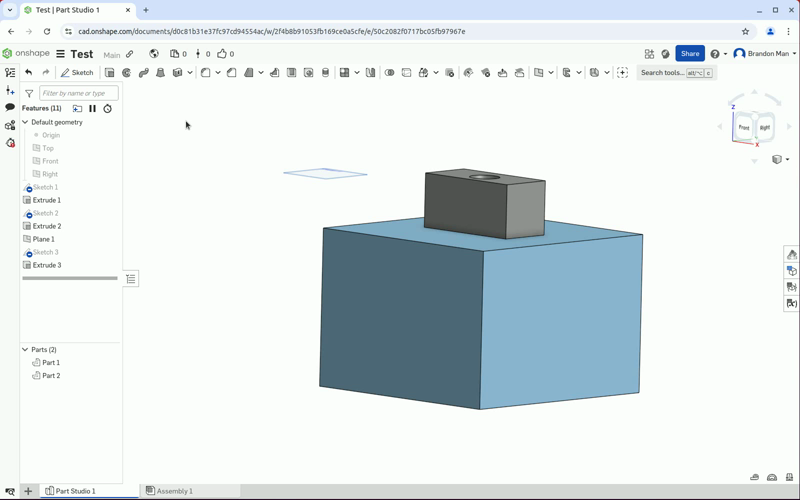
key(left, 3)
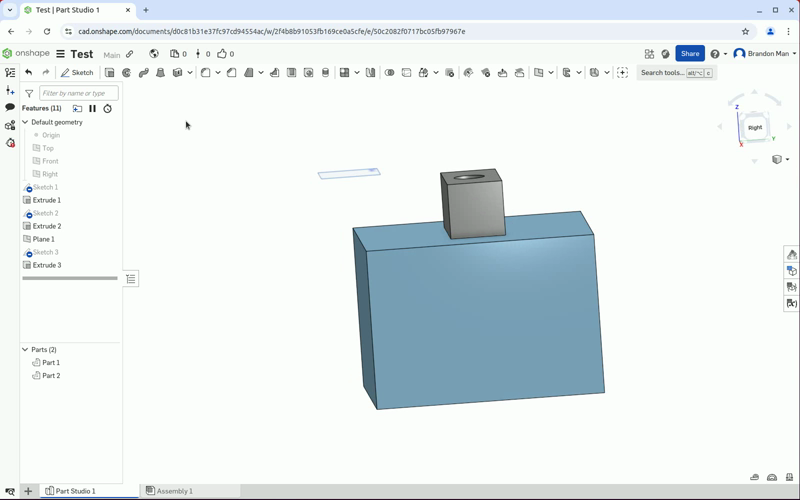
key(right, 3)
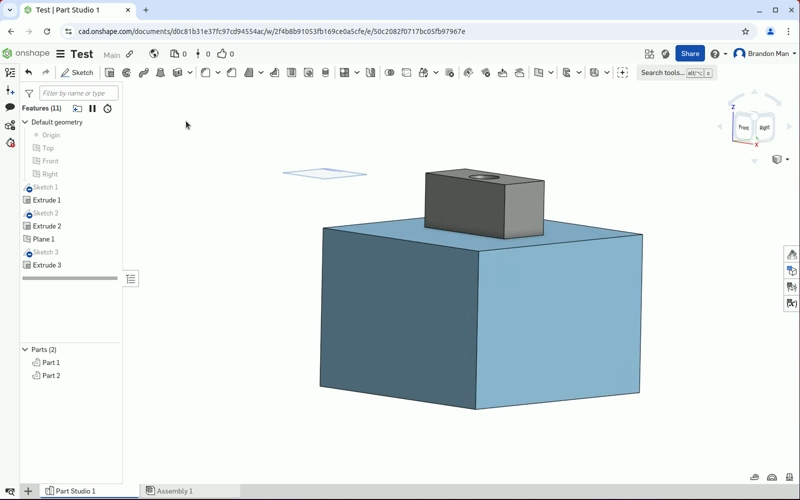
key(down, 3)
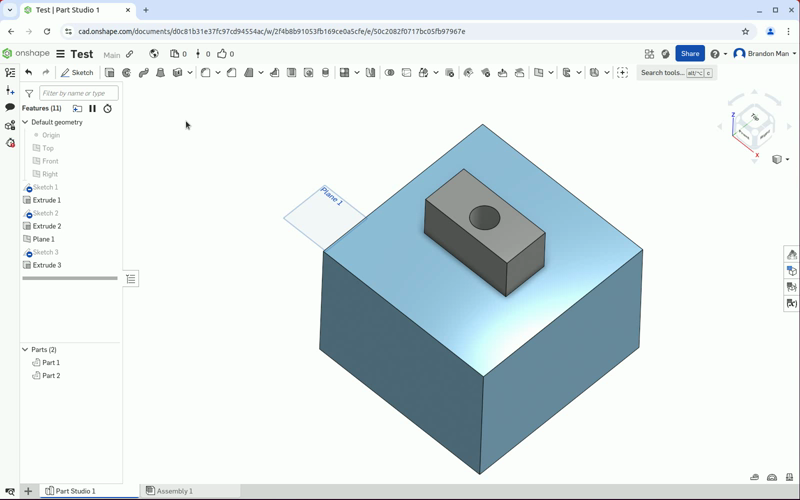
mouse_move(73, 189)
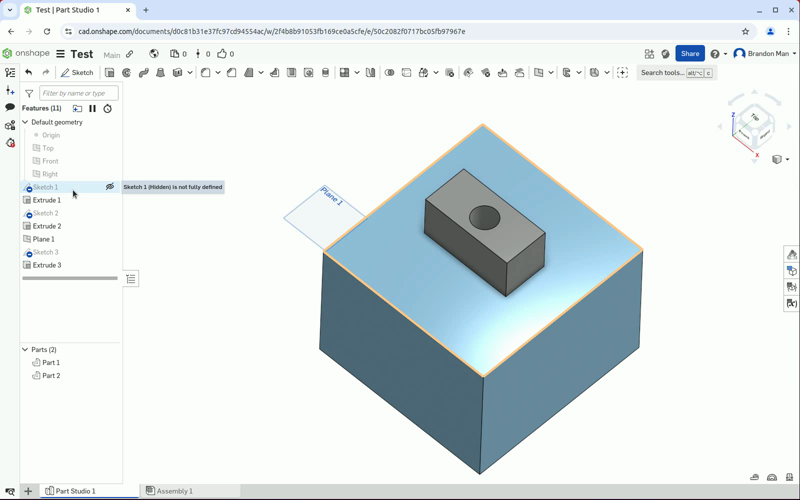
click(73, 189)